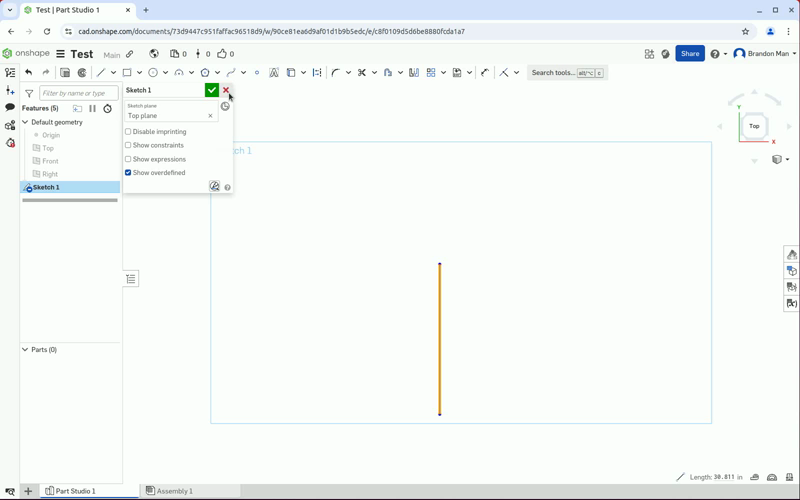
key(shift+h)
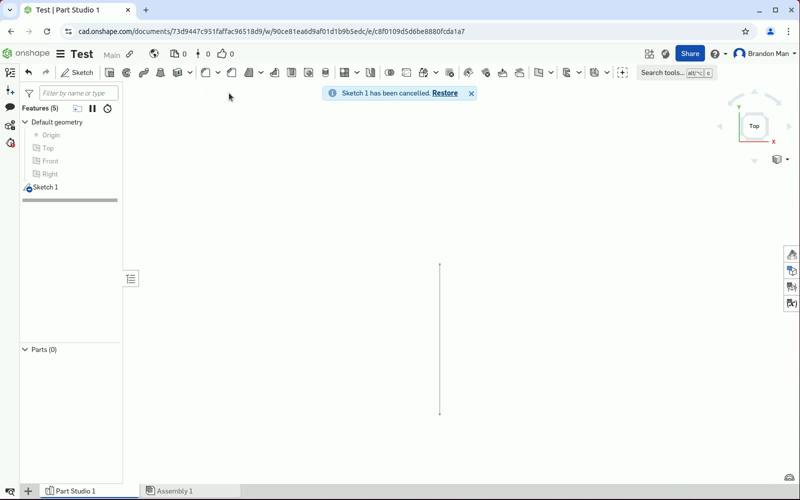
key(shift+s)
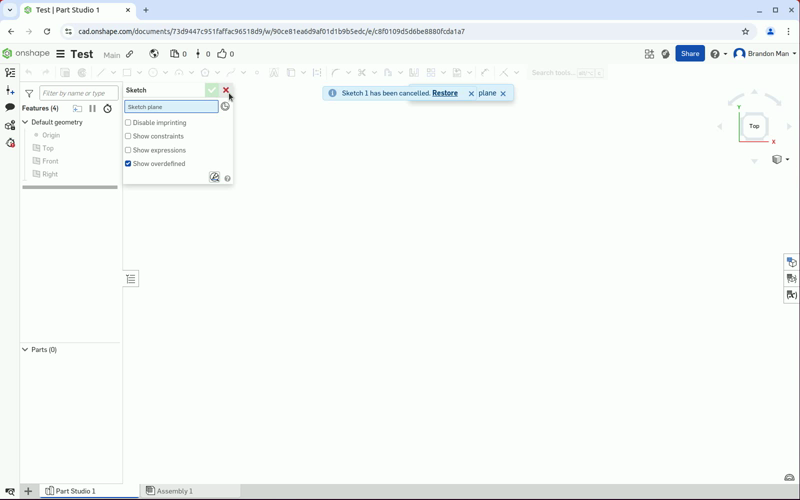
mouse_move(73, 150)
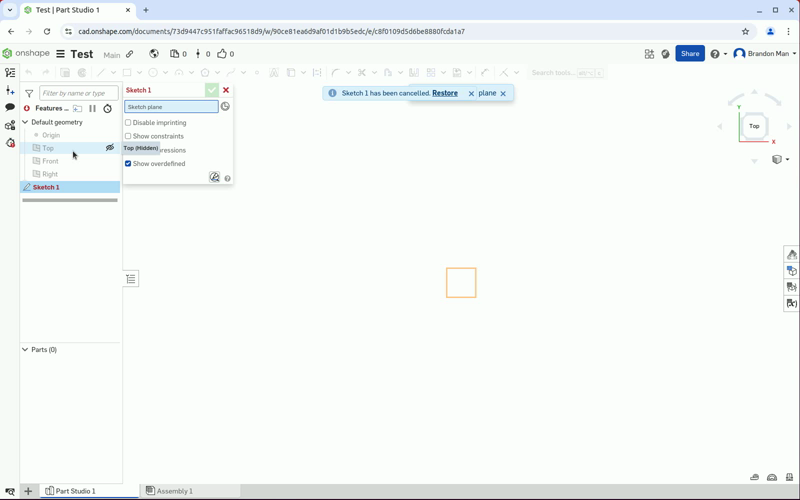
click(73, 150)
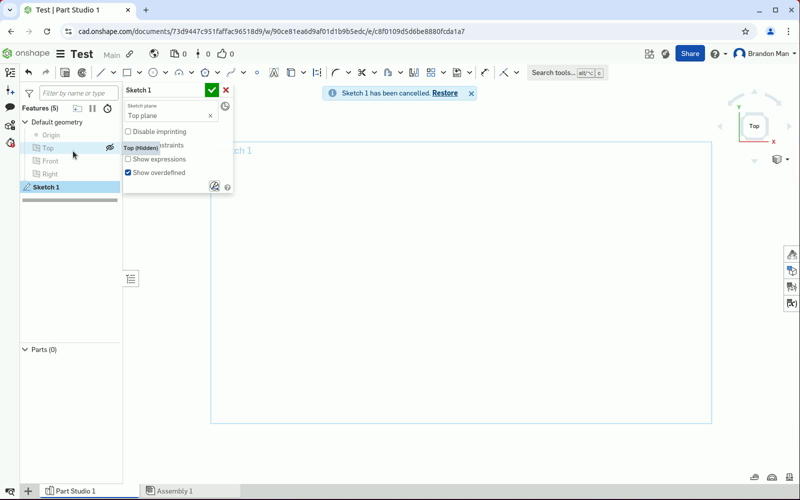
mouse_move(73, 352)
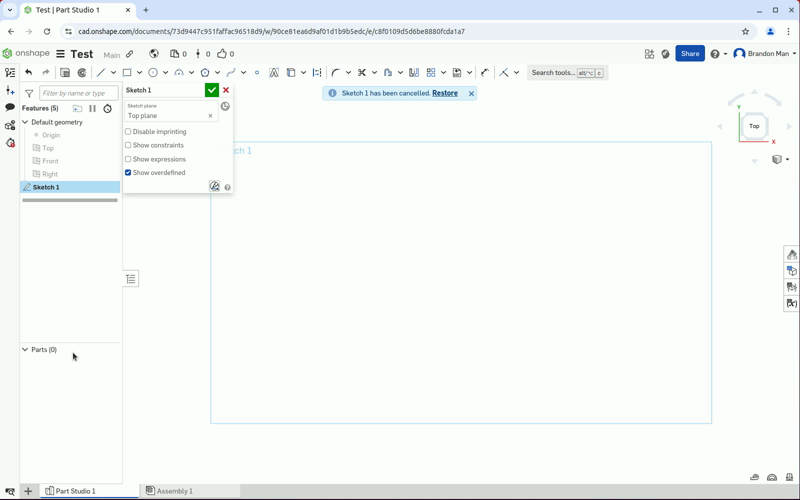
key(y)
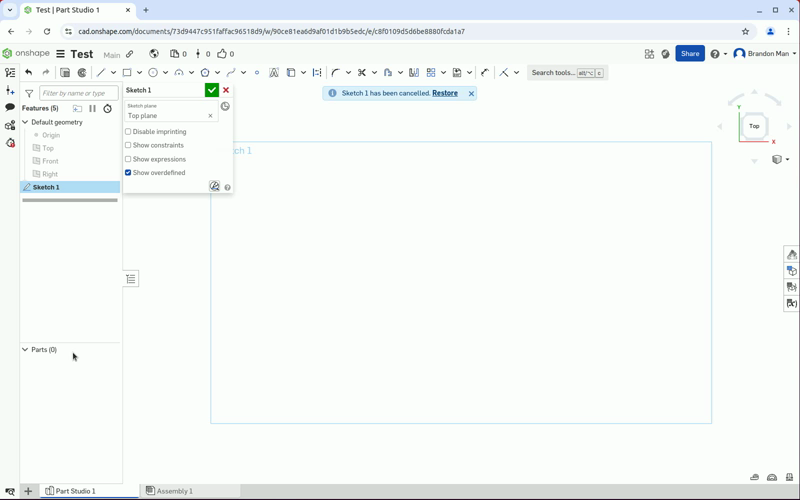
key(l)
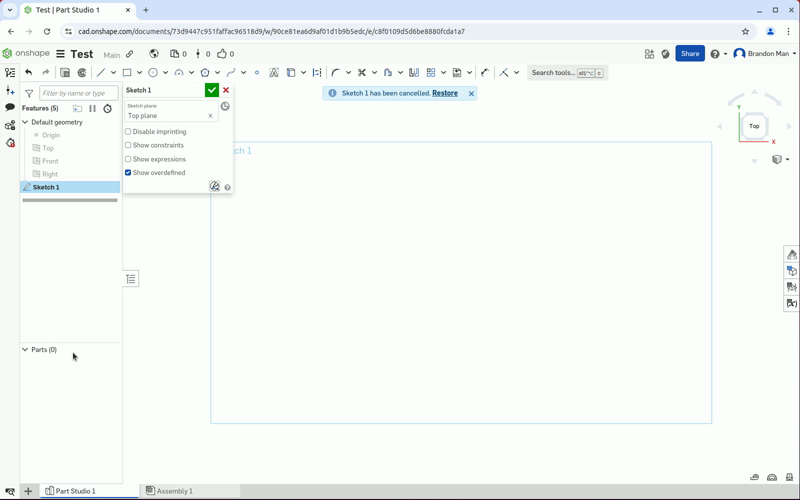
key_down(shift)
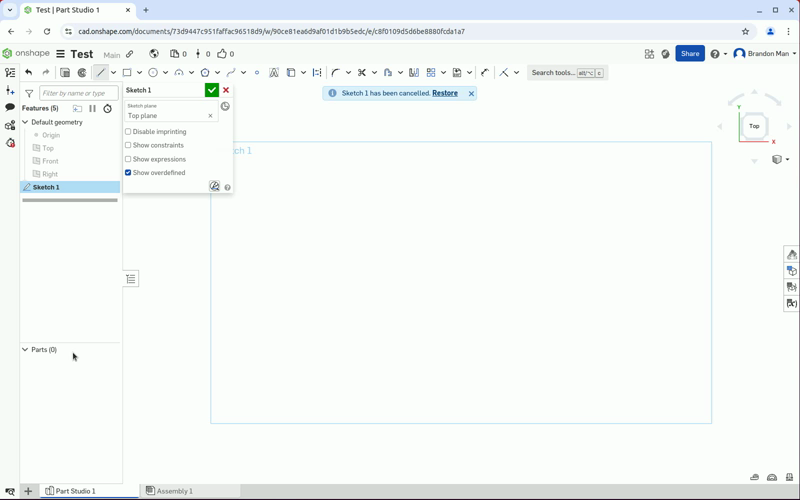
mouse_move(348, 343)
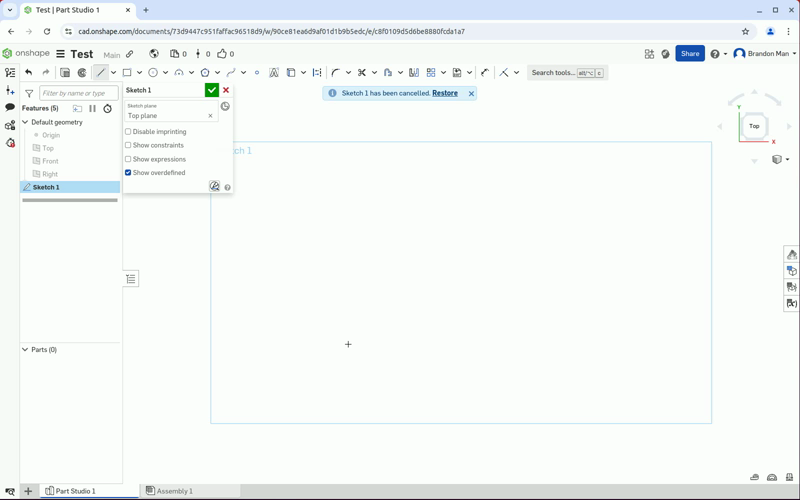
click(348, 343)
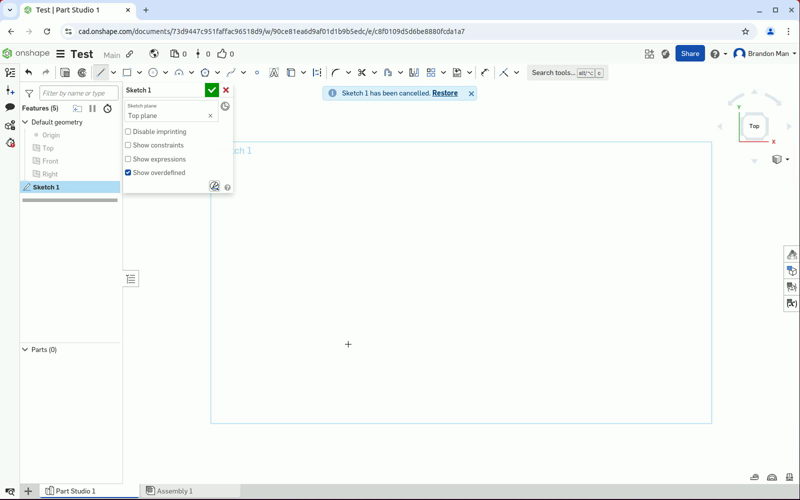
key_up(shift)
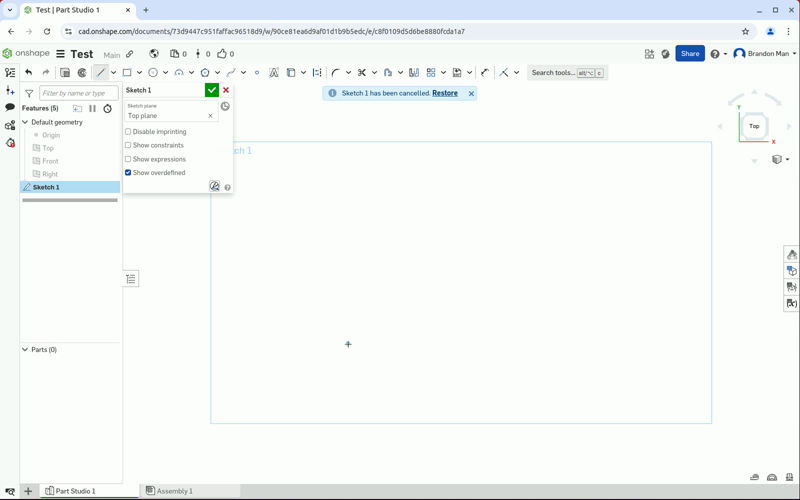
key_down(shift)
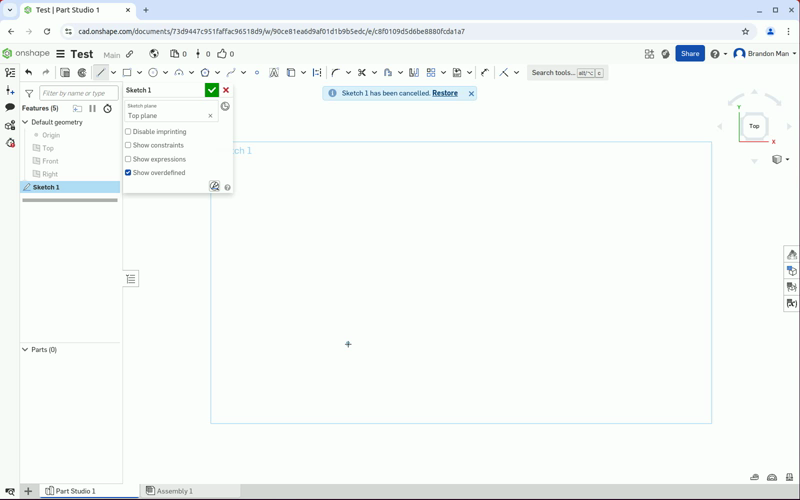
mouse_move(513, 343)
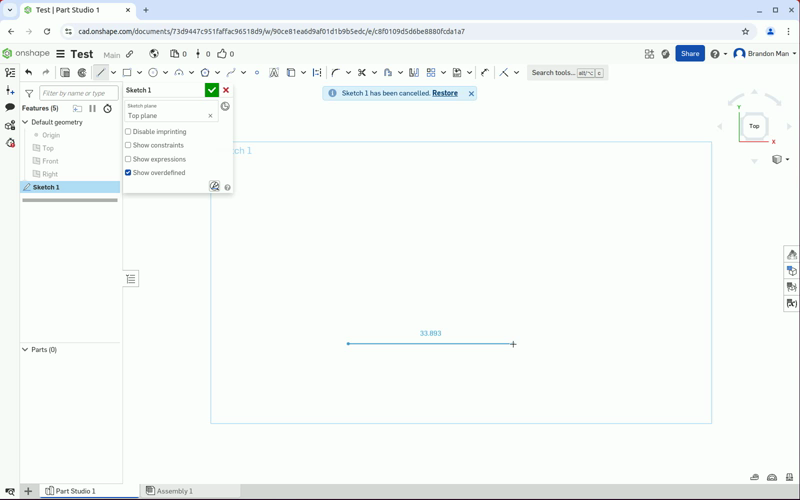
click(513, 343)
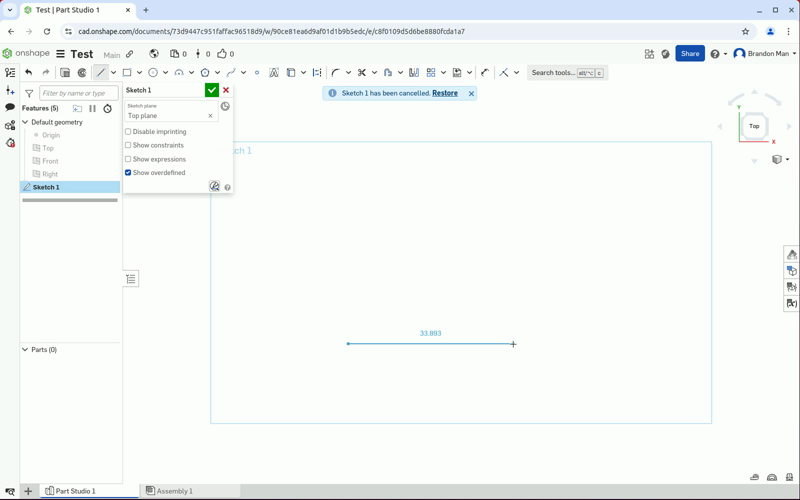
key_up(shift)
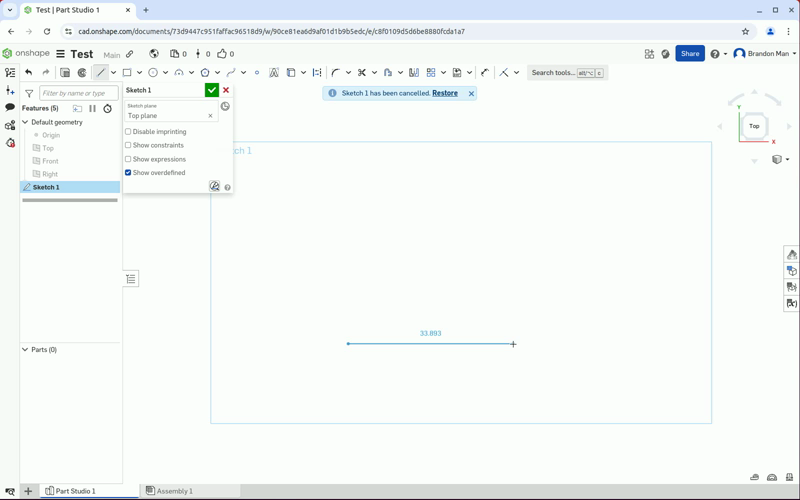
key_down(shift)
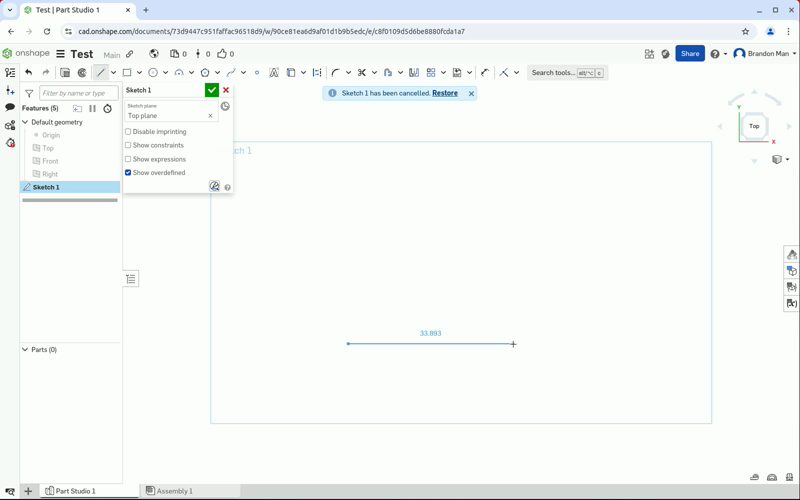
mouse_move(543, 343)
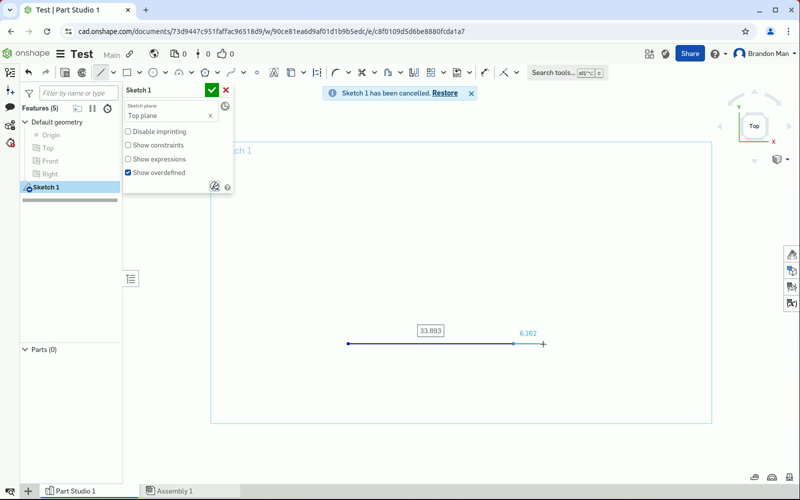
mouse_move(513, 316)
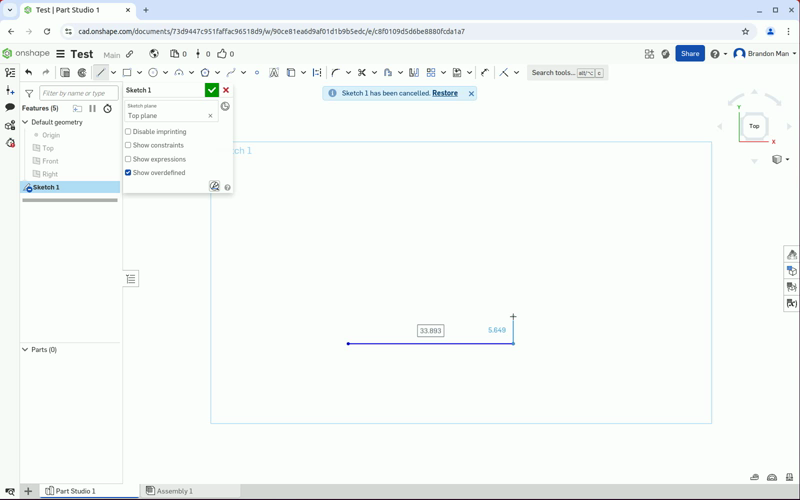
click(513, 316)
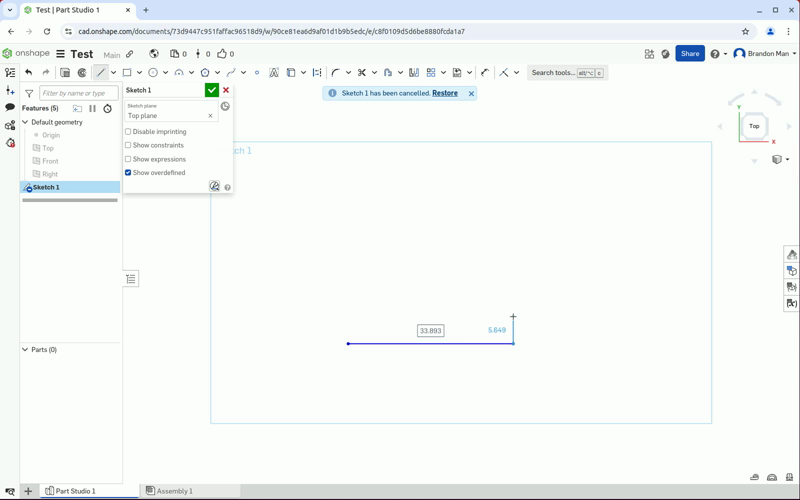
key_up(shift)
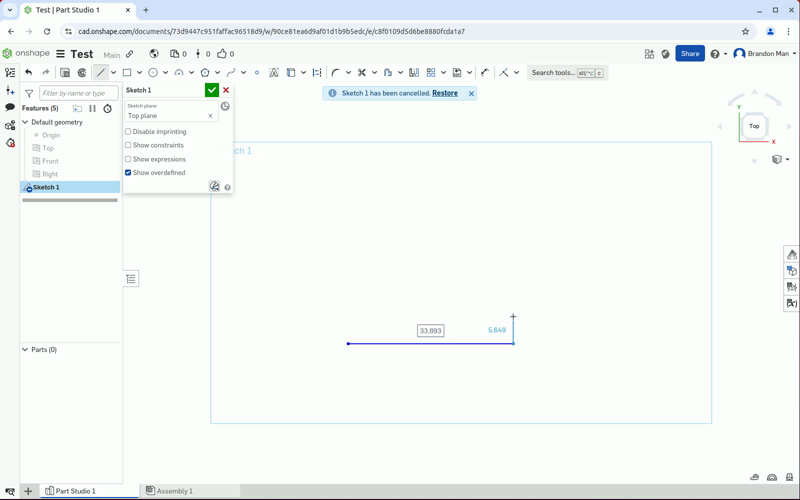
key_down(shift)
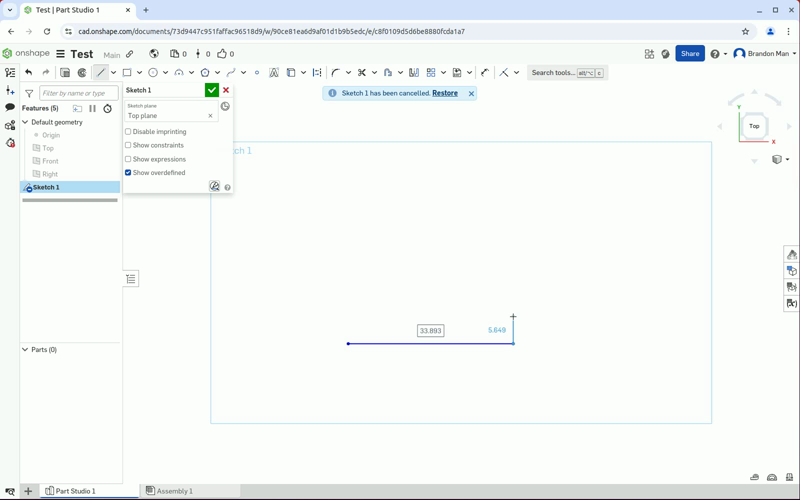
mouse_move(513, 234)
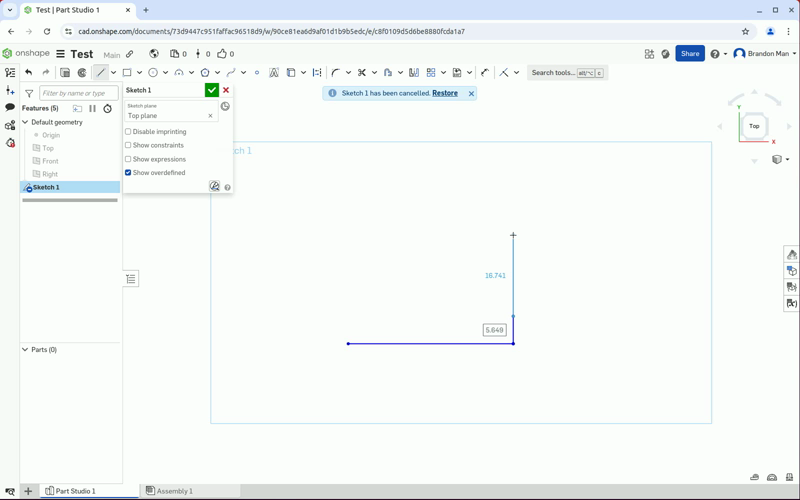
click(513, 234)
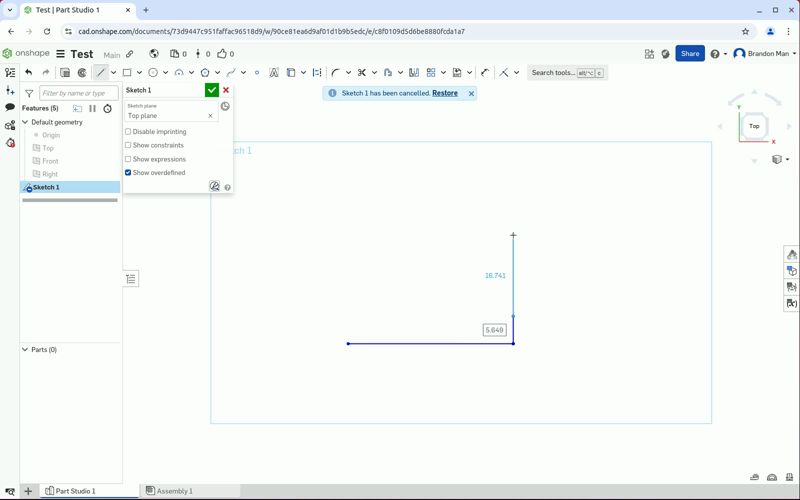
key_up(shift)
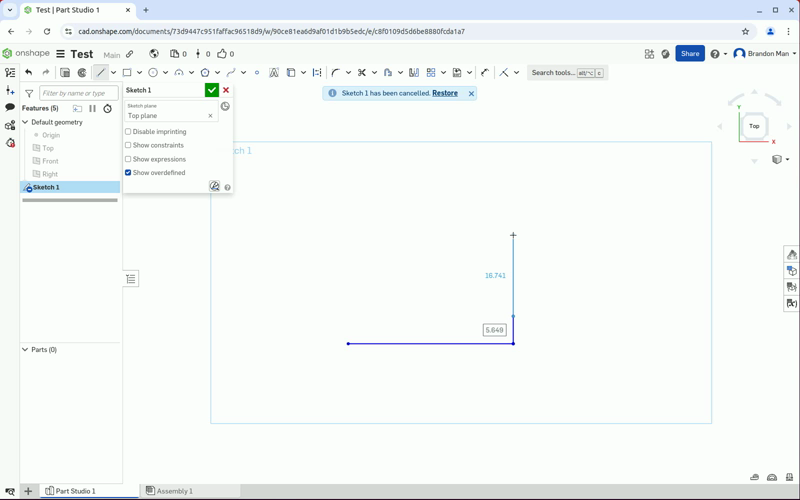
key_down(shift)
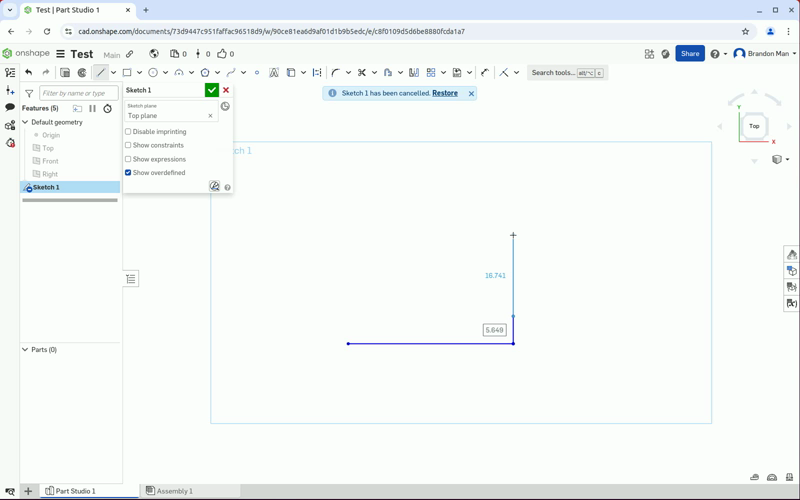
mouse_move(348, 234)
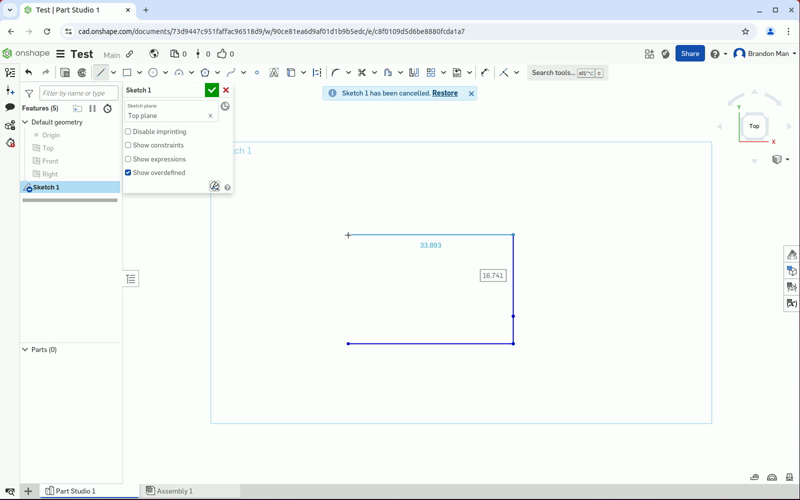
click(348, 234)
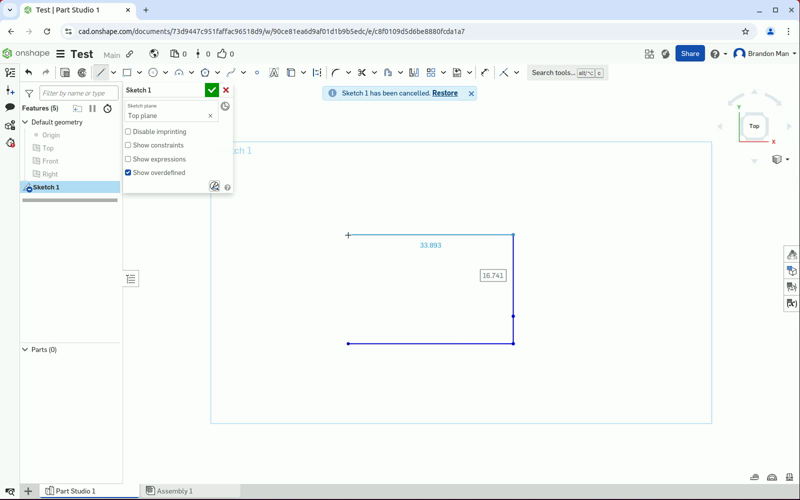
key_up(shift)
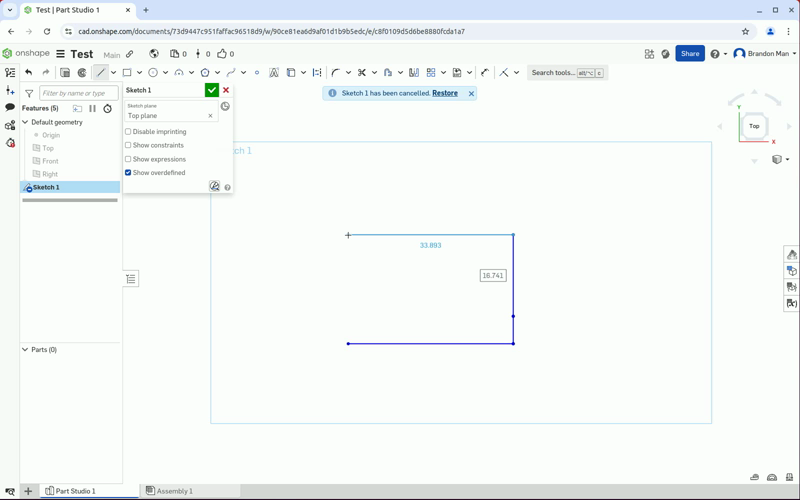
key_down(shift)
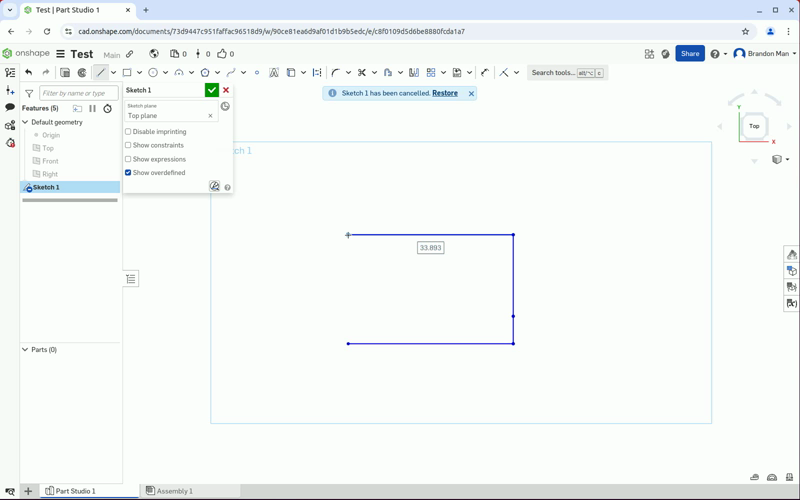
mouse_move(348, 343)
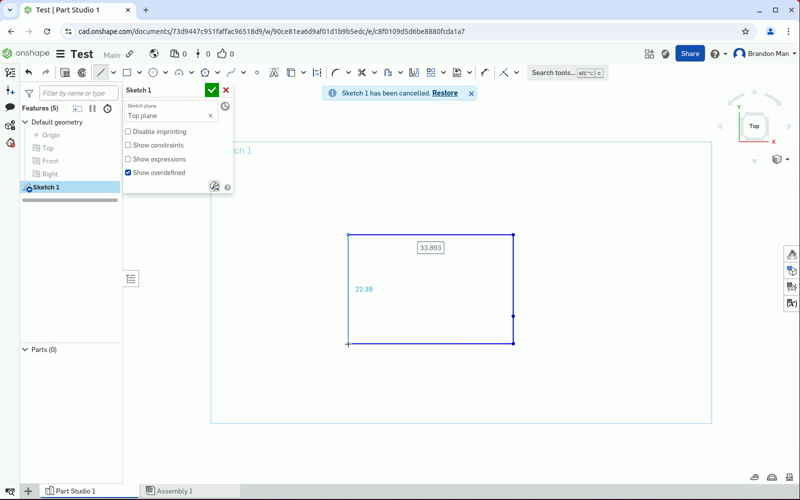
key_up(shift)
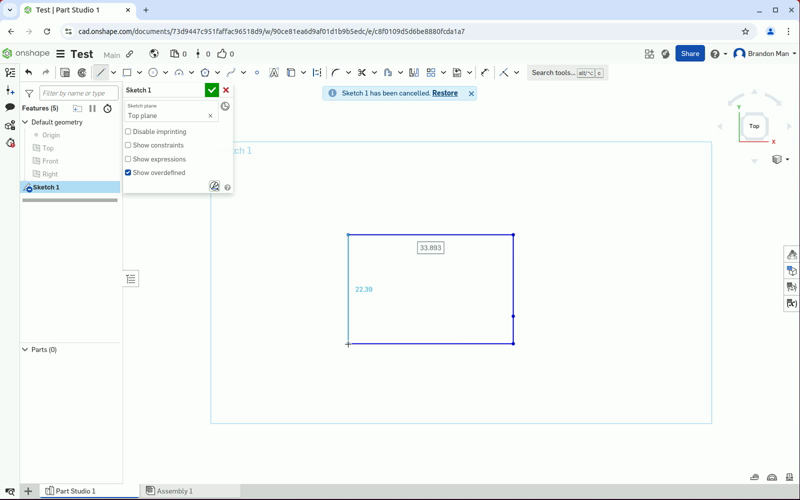
click(348, 343)
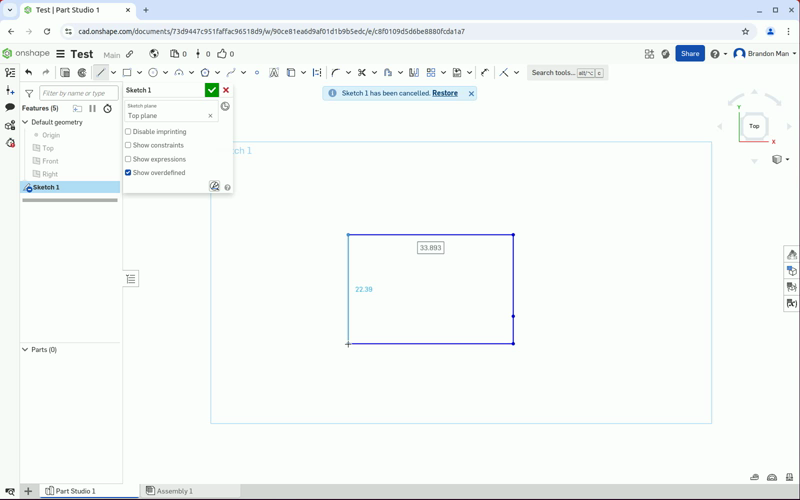
key(esc)
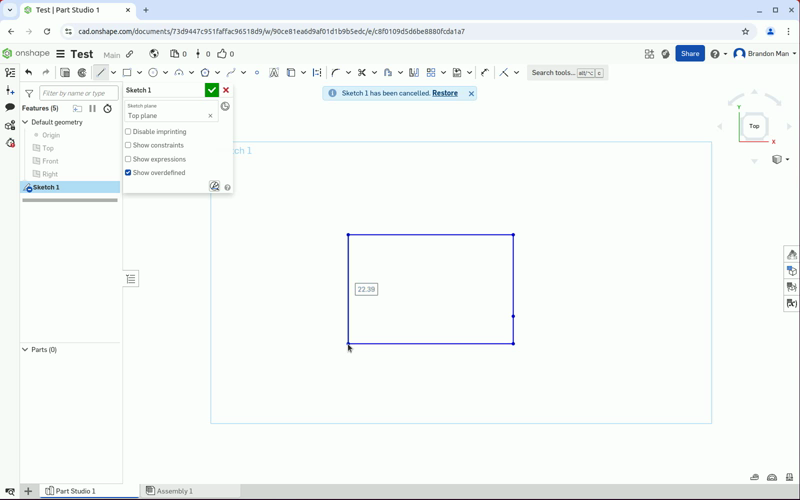
mouse_move(470, 282)
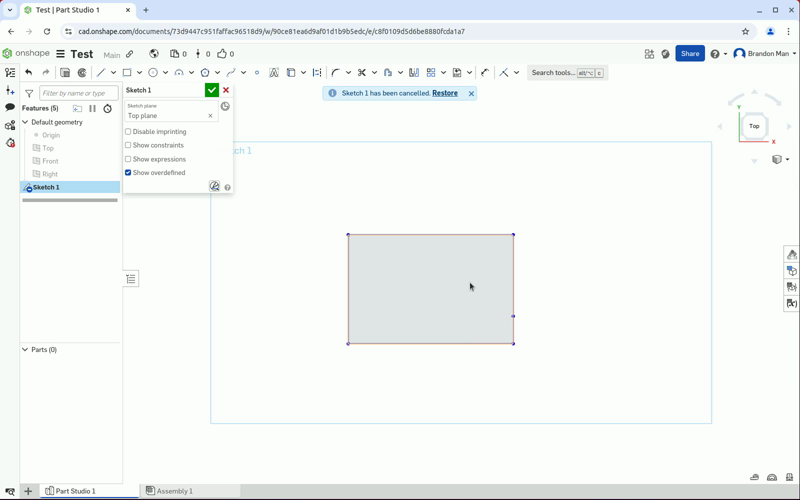
click(470, 282)
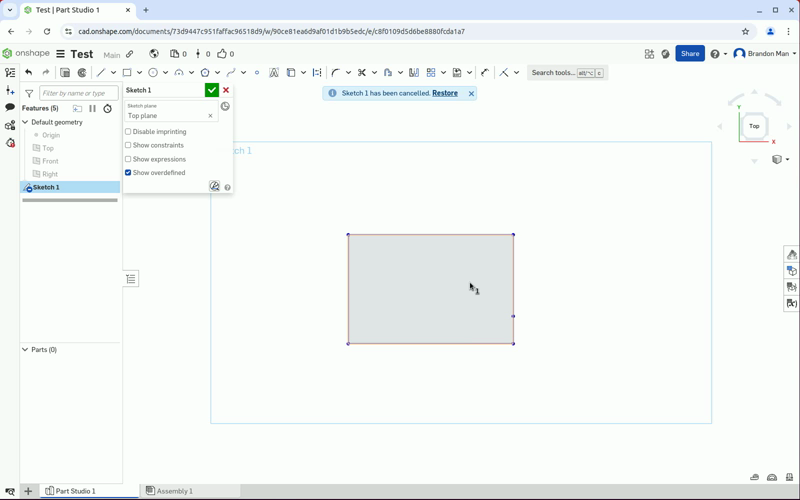
mouse_move(73, 352)
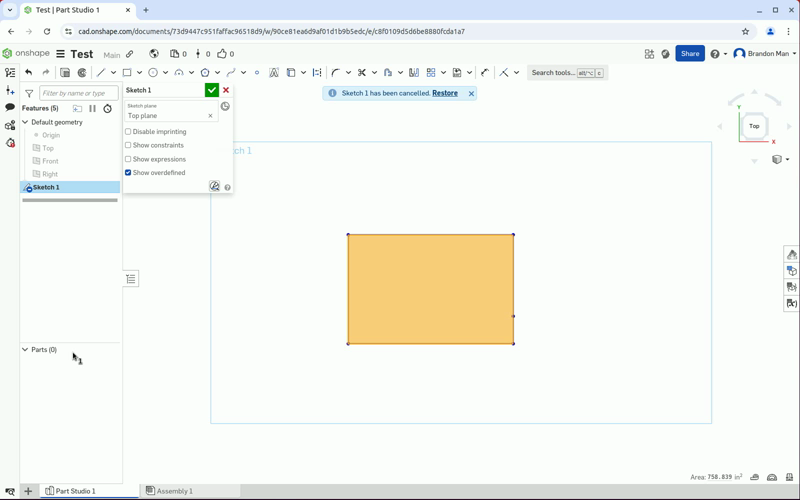
key(shift+y)
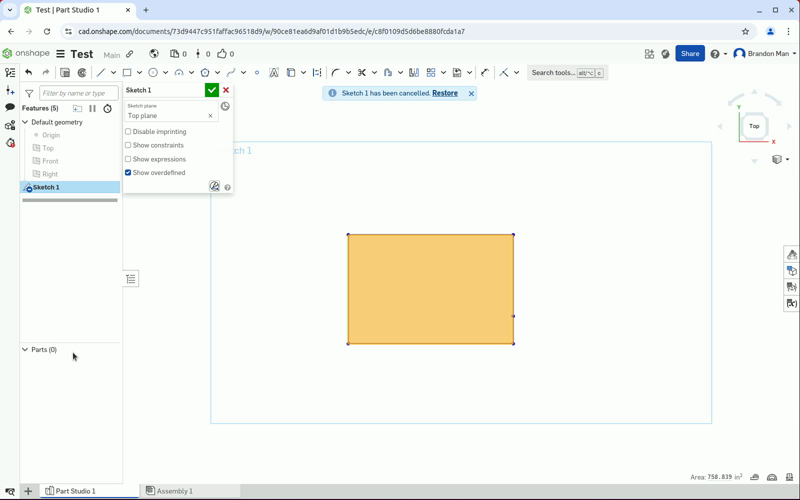
key(shift+e)
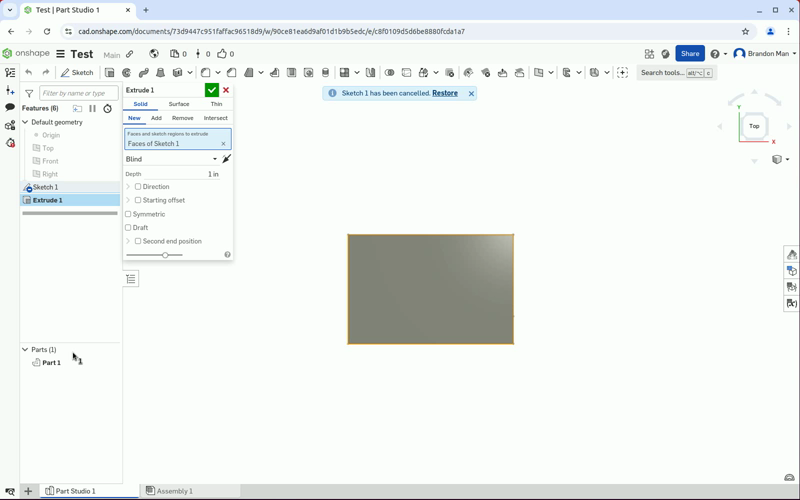
mouse_move(143, 106)
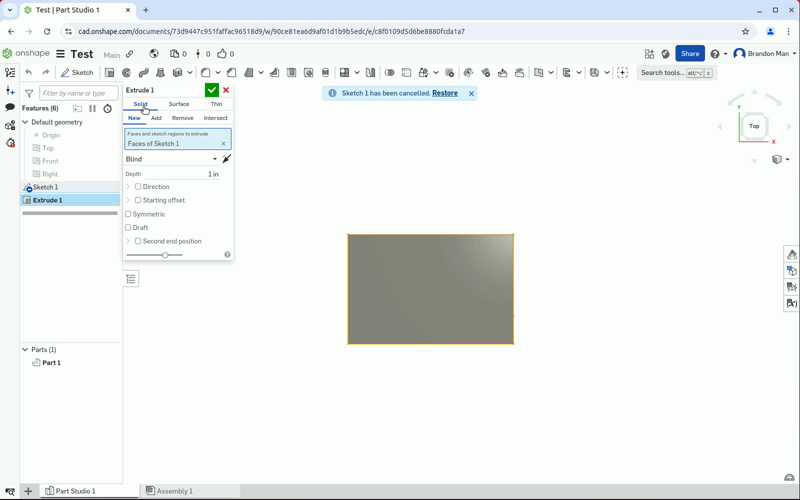
click(143, 106)
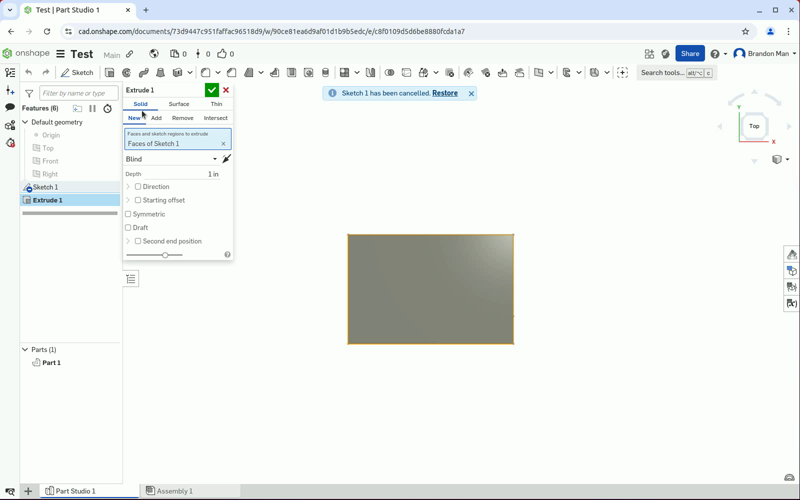
mouse_move(137, 120)
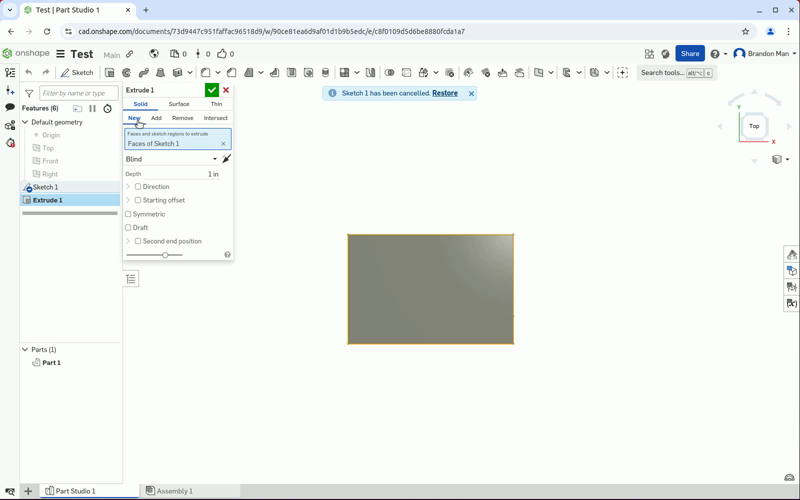
click(137, 120)
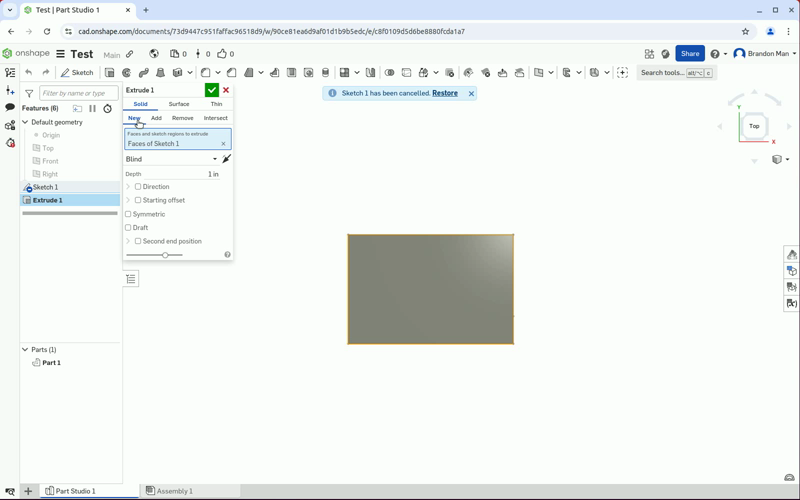
key(tab, 4)
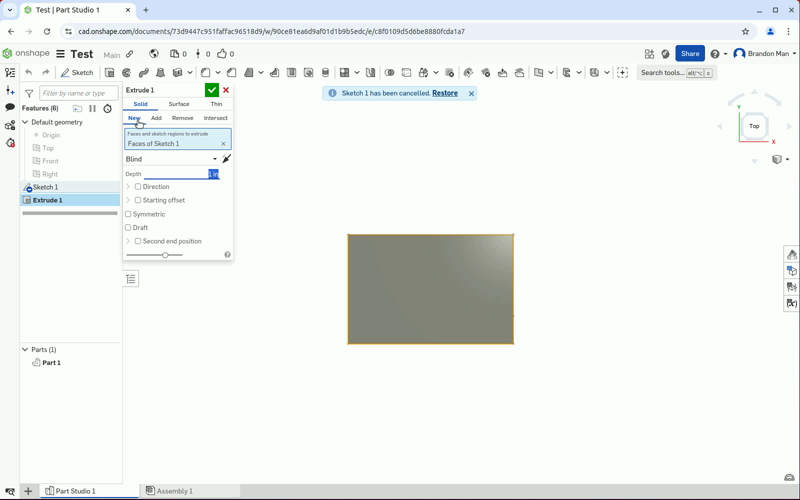
text(0.241)
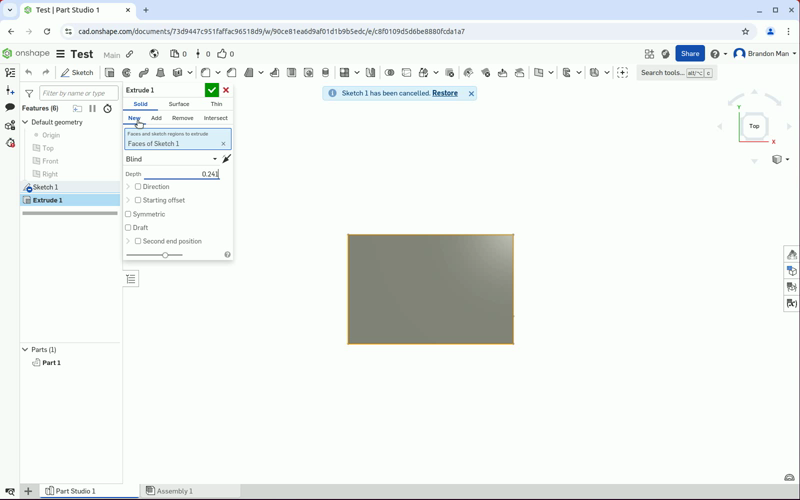
key(enter)
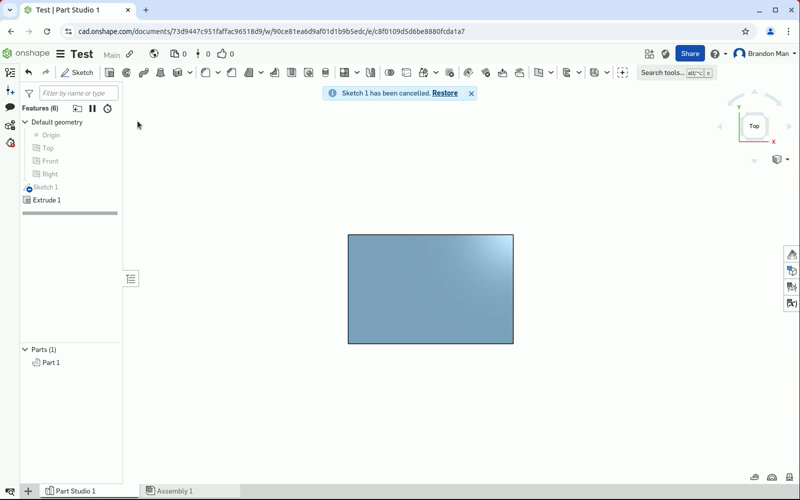
key(shift+h)
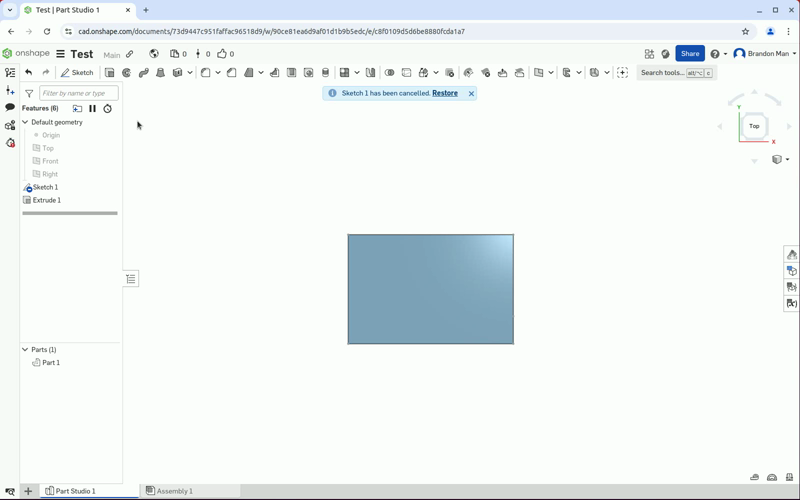
key(shift+h)
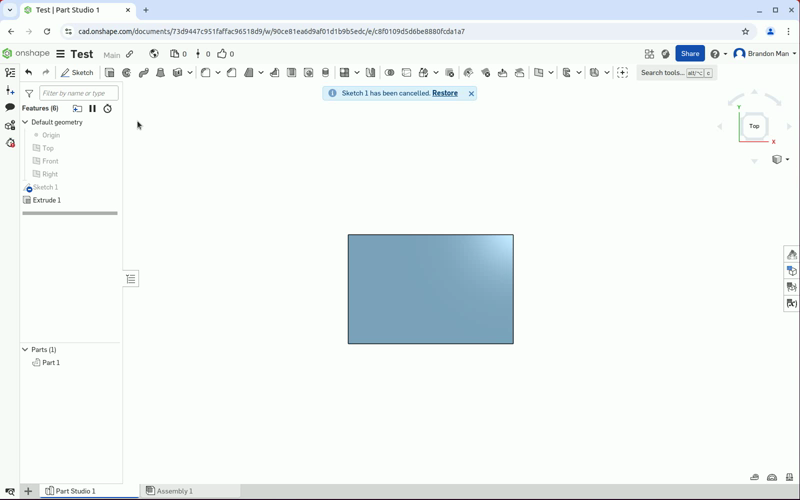
mouse_move(73, 189)
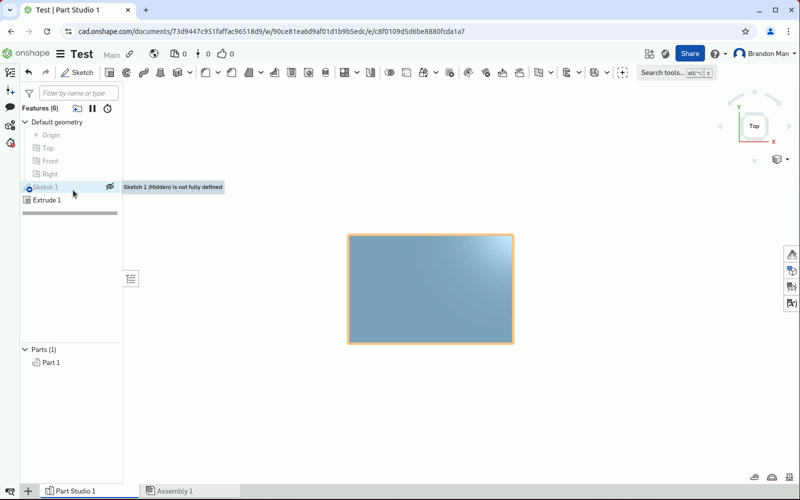
click(73, 189)
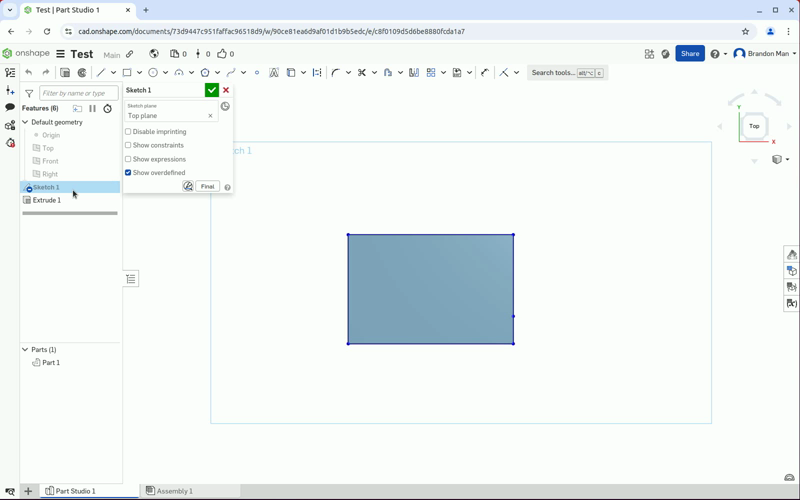
mouse_move(229, 92)
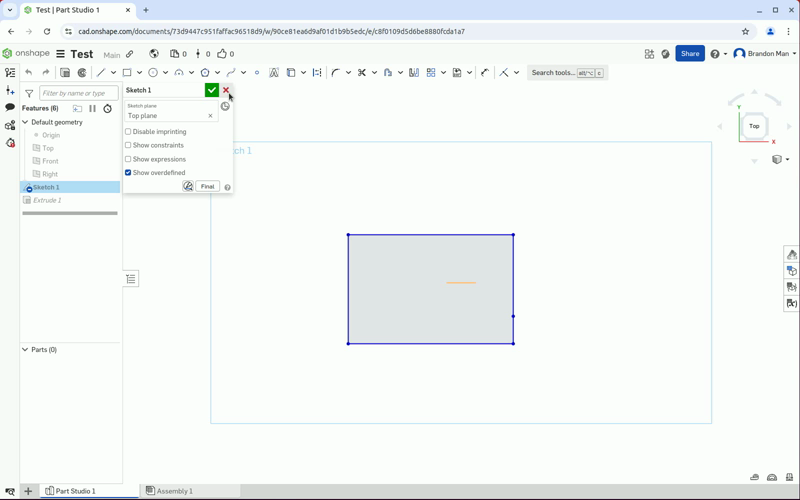
click(229, 92)
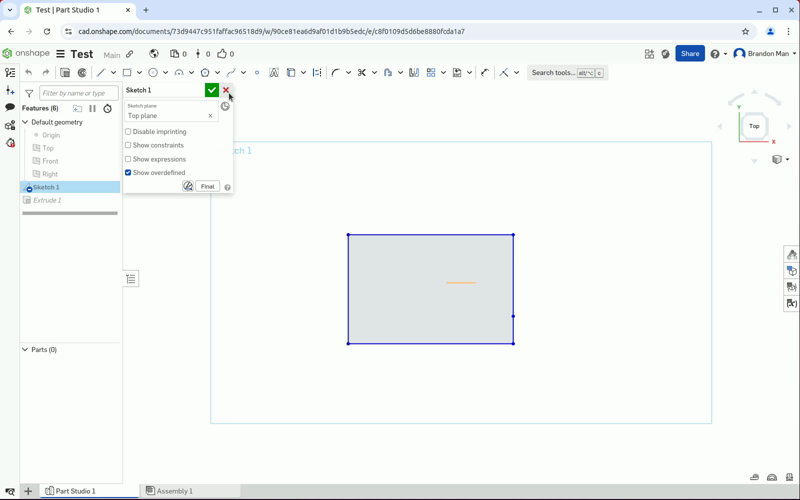
key(shift+s)
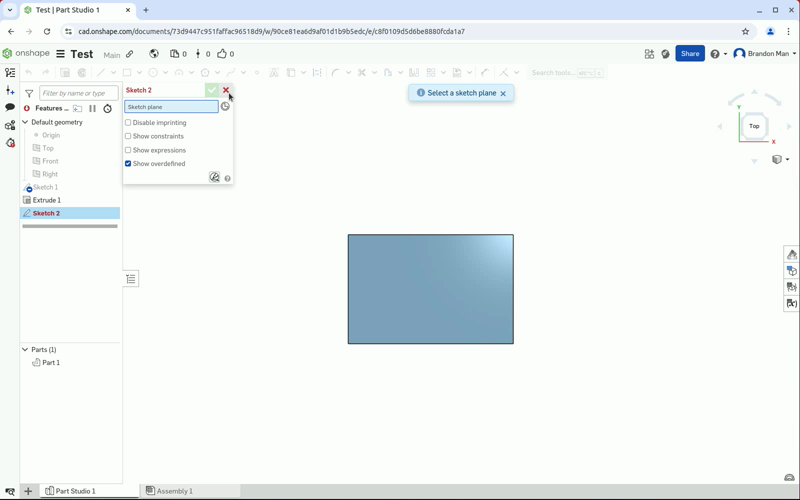
mouse_move(73, 150)
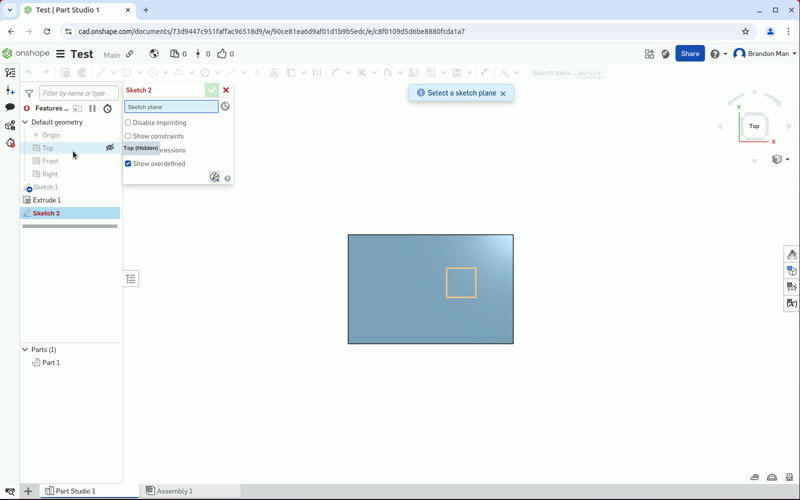
click(73, 150)
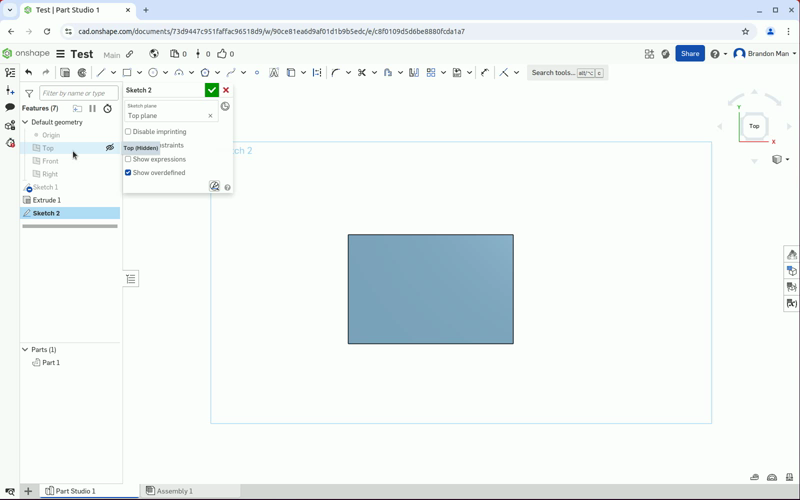
mouse_move(73, 352)
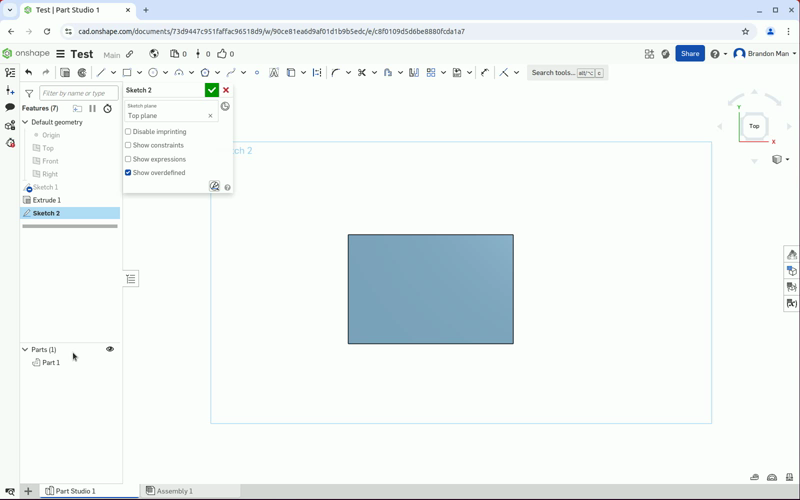
key(y)
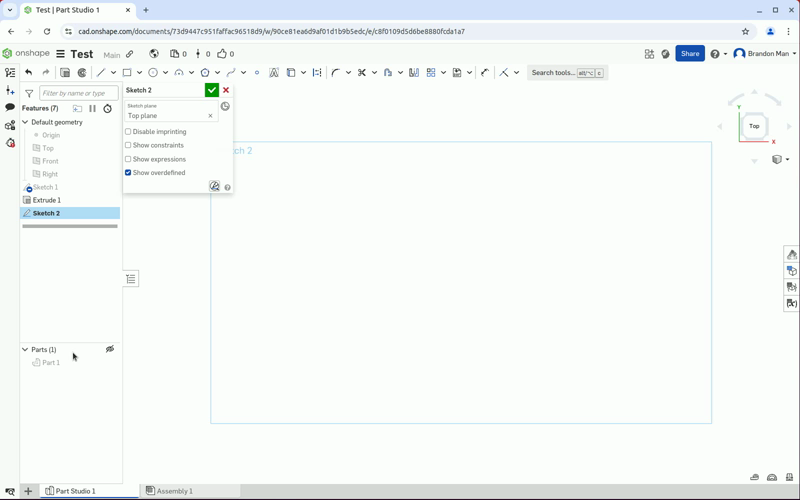
key(l)
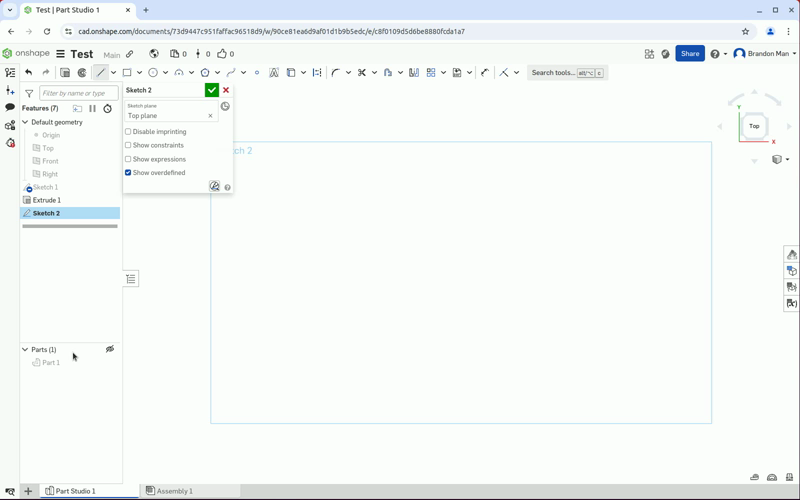
key_down(shift)
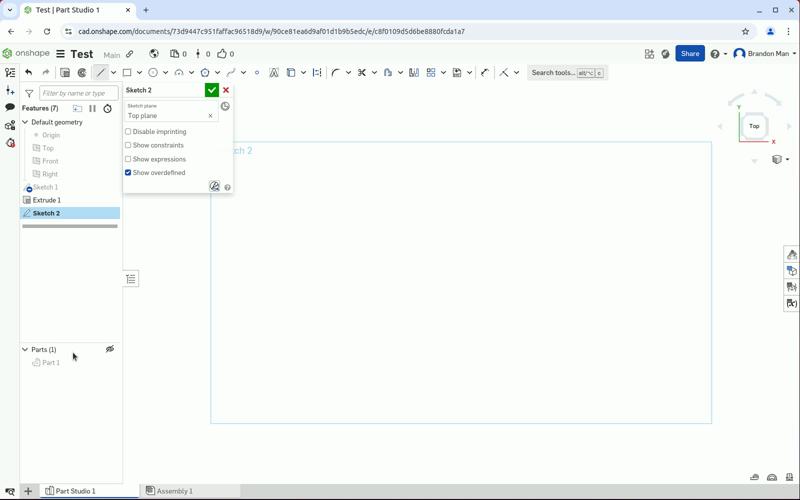
mouse_move(522, 233)
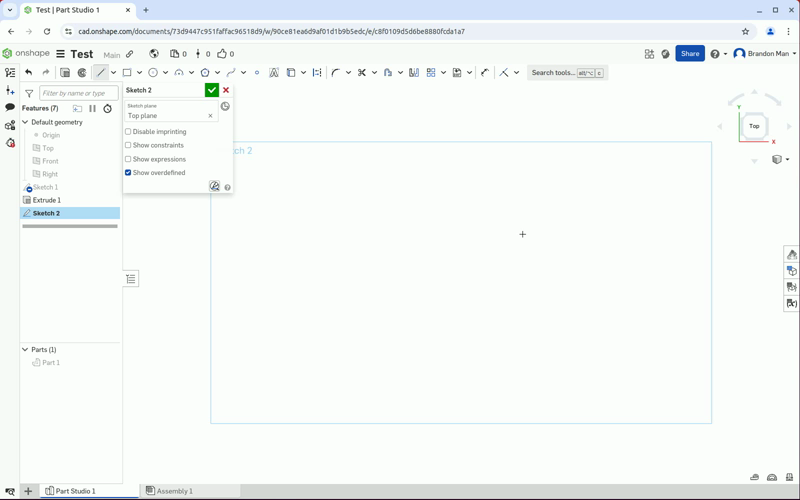
click(522, 233)
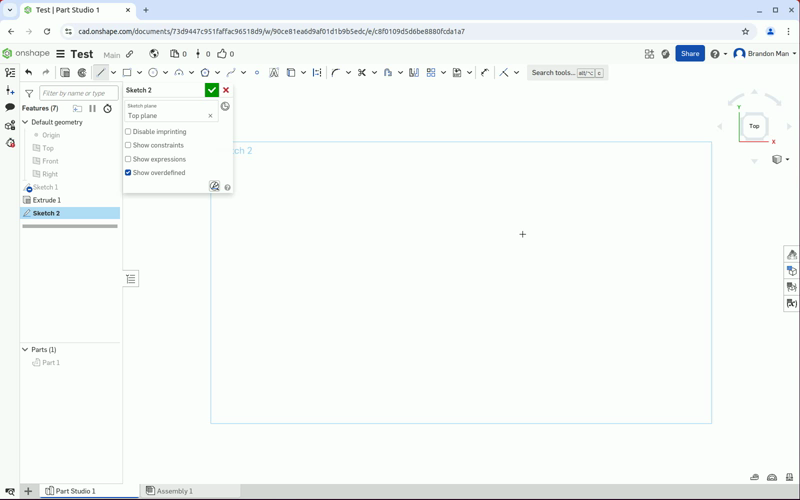
key_up(shift)
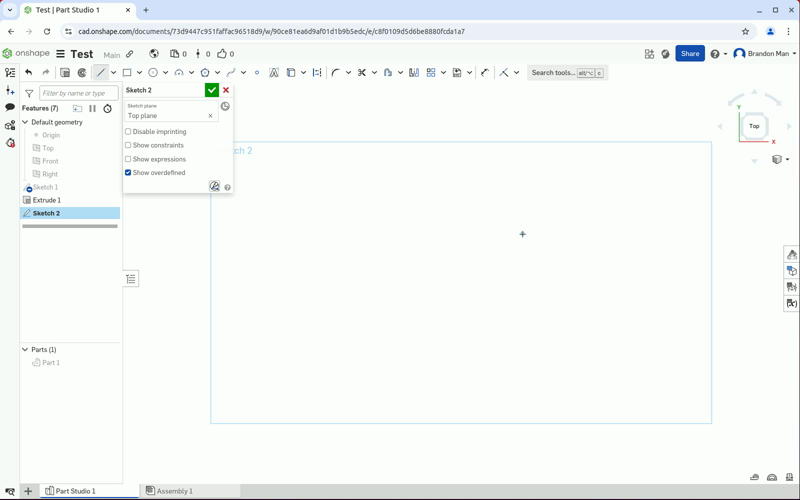
key_down(shift)
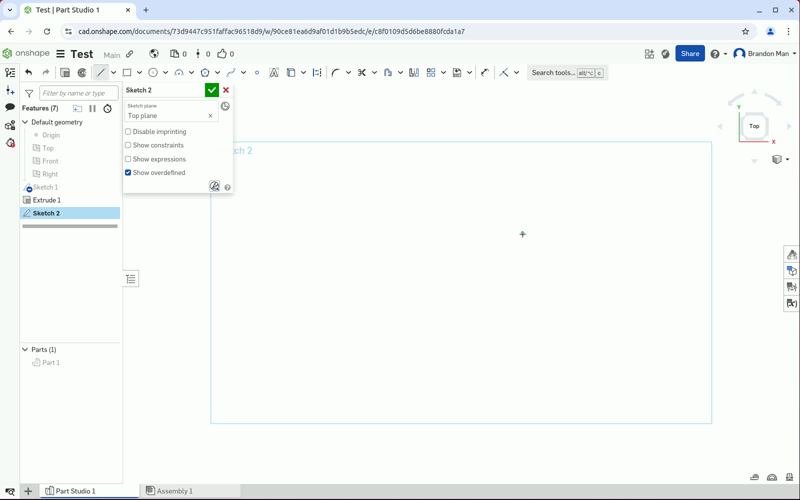
mouse_move(559, 317)
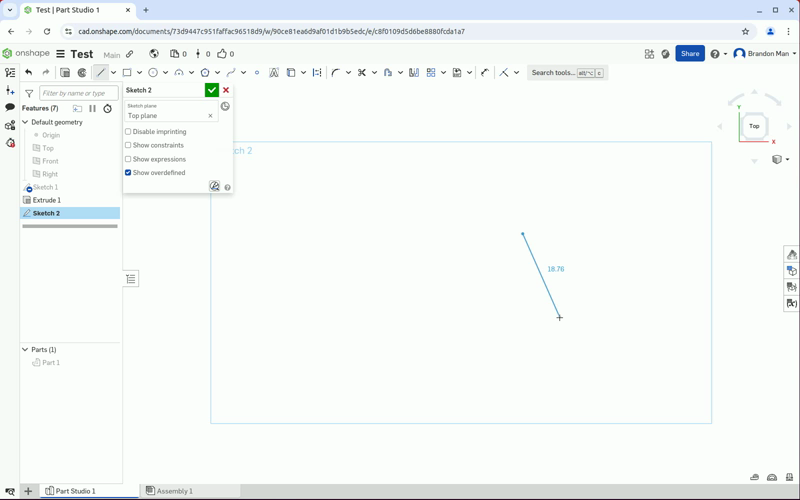
click(559, 317)
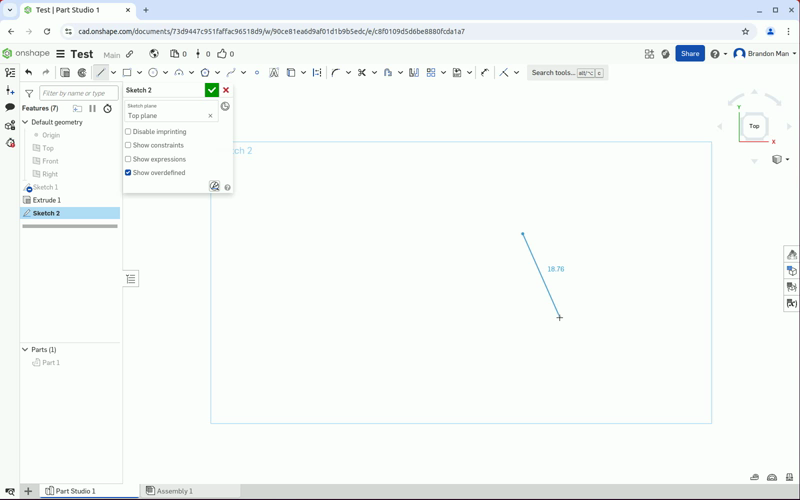
key_up(shift)
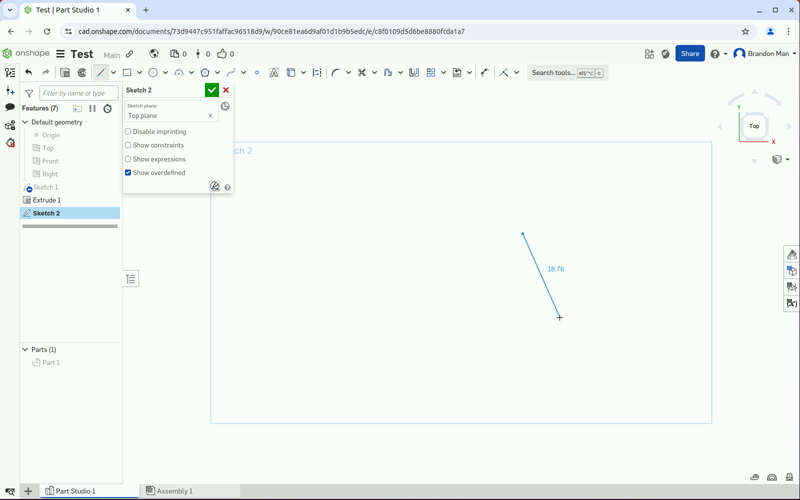
key_down(shift)
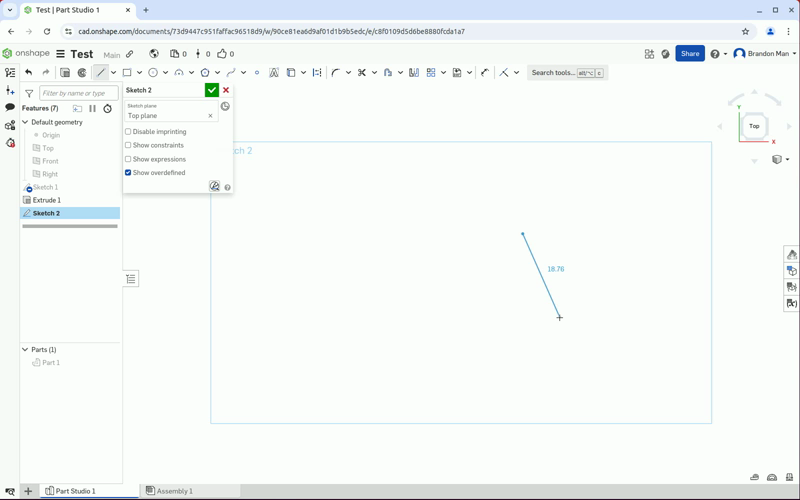
mouse_move(589, 317)
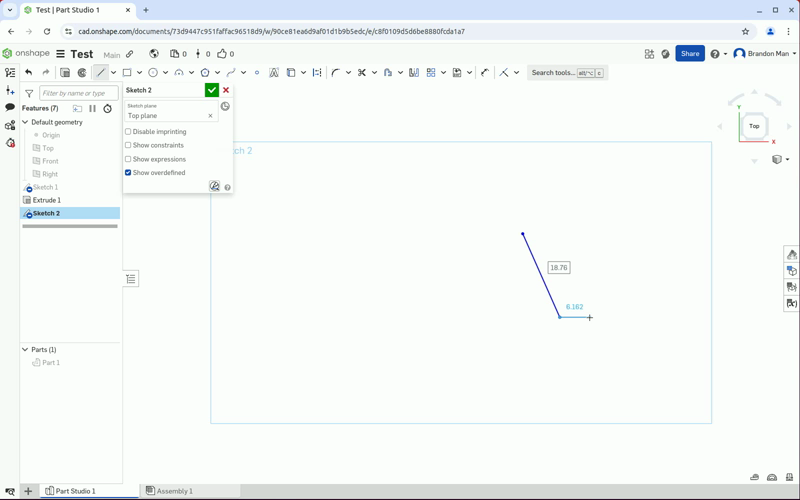
mouse_move(569, 317)
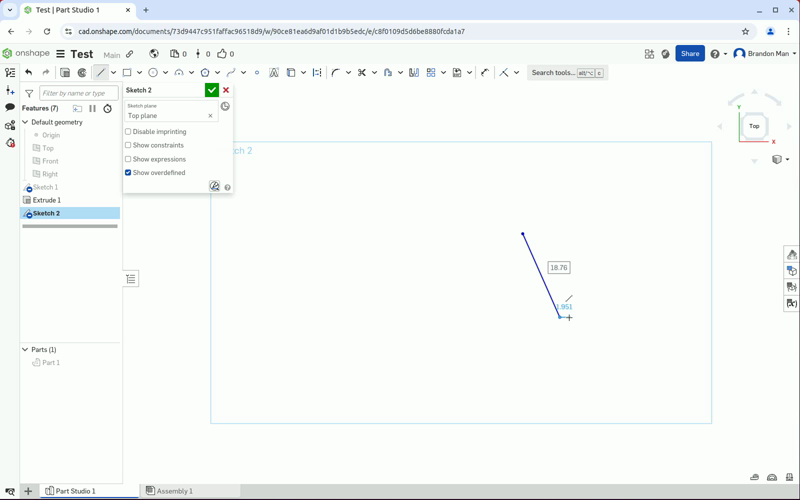
click(569, 317)
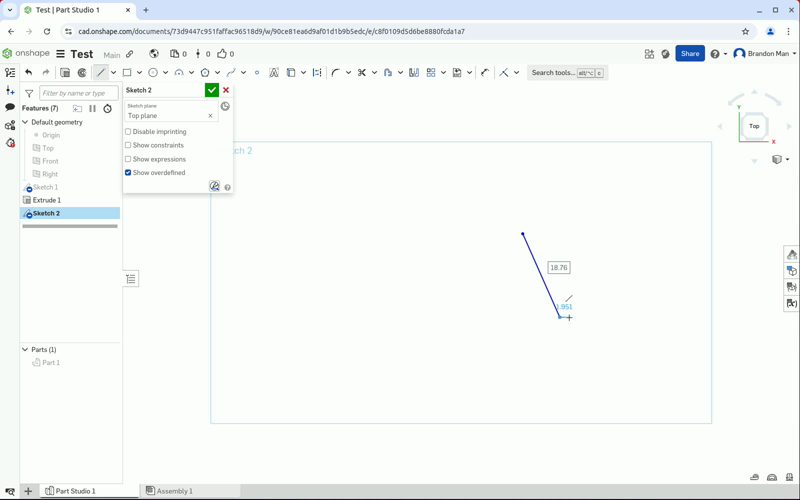
key_up(shift)
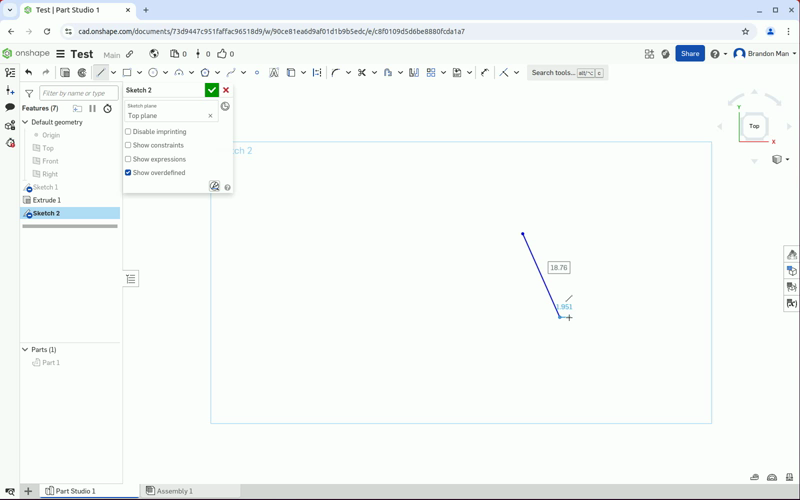
key_down(shift)
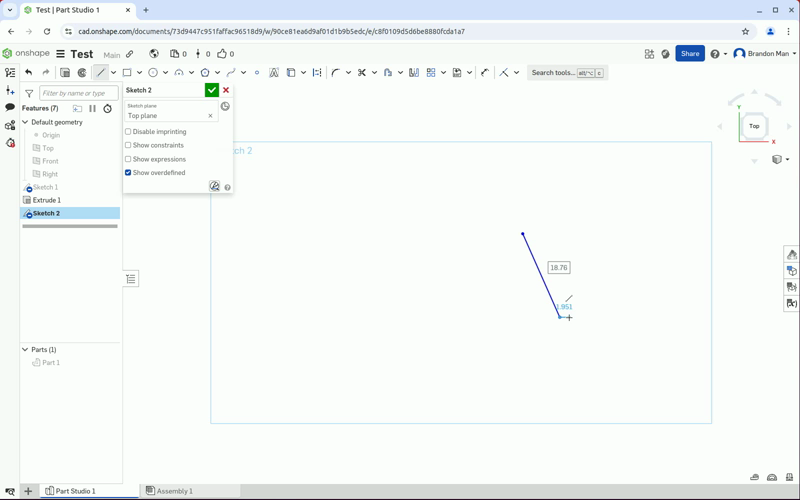
mouse_move(569, 233)
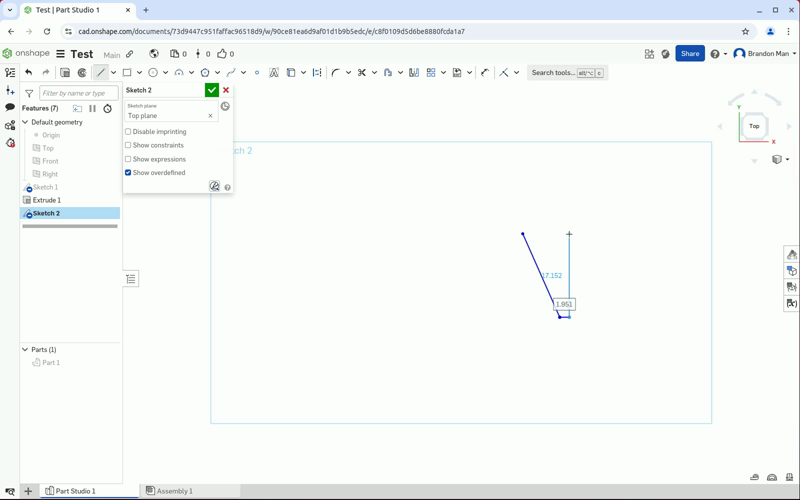
click(569, 233)
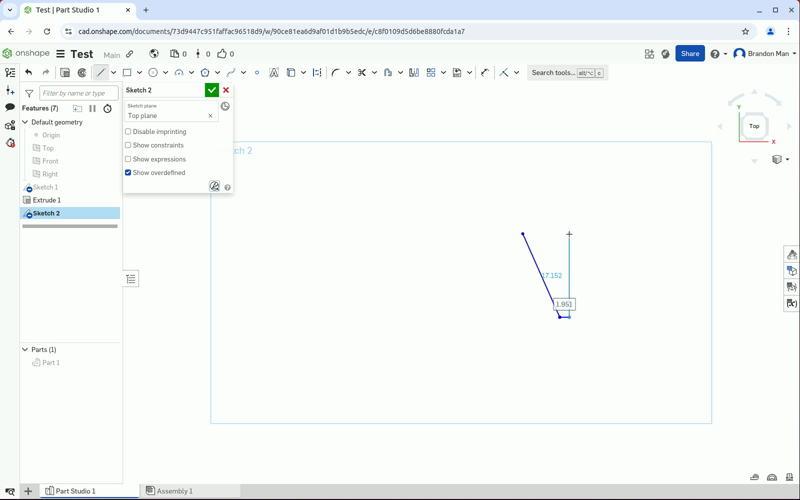
key_up(shift)
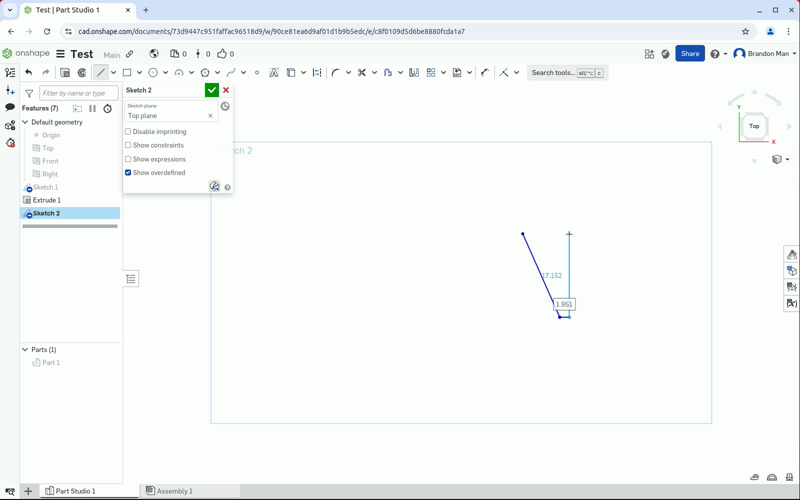
mouse_move(589, 233)
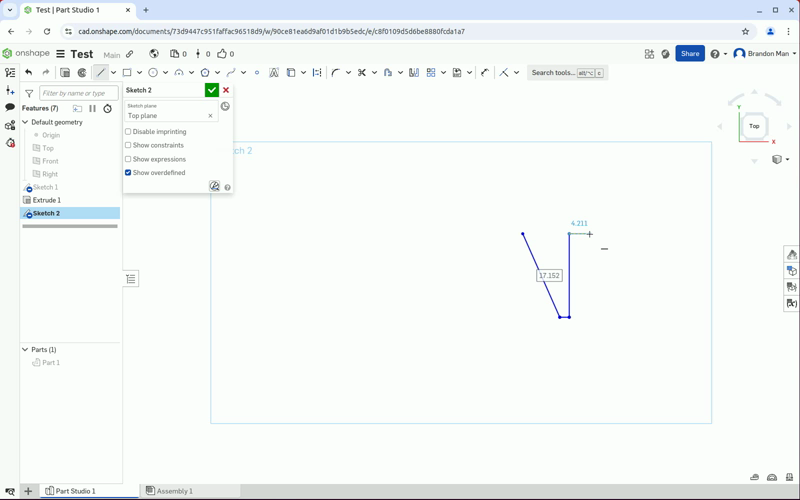
key_down(shift)
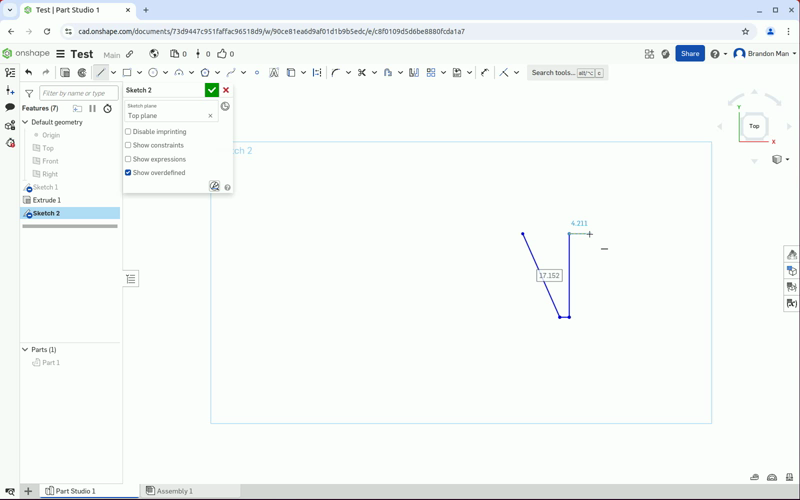
mouse_move(522, 233)
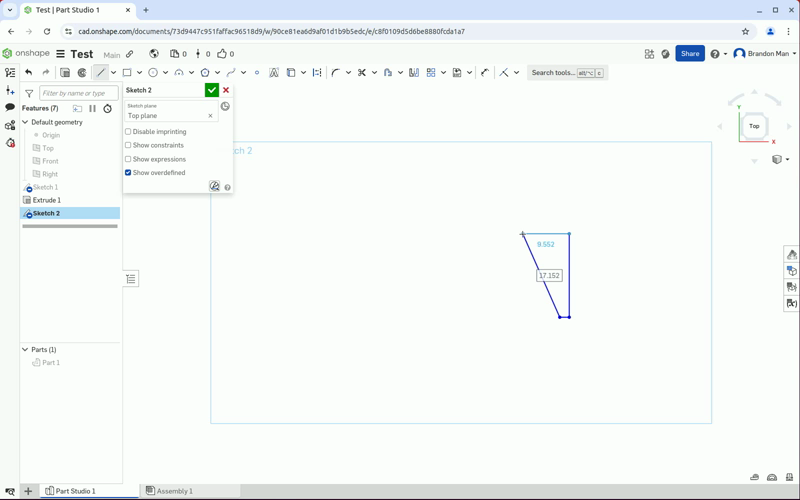
key_up(shift)
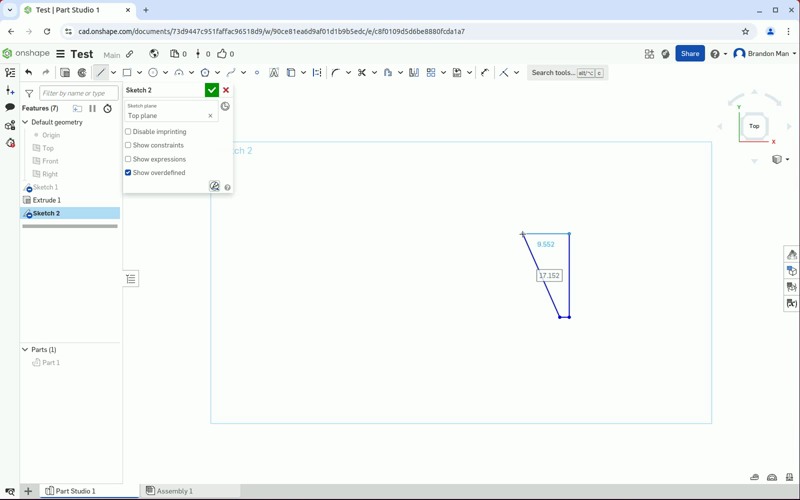
click(522, 233)
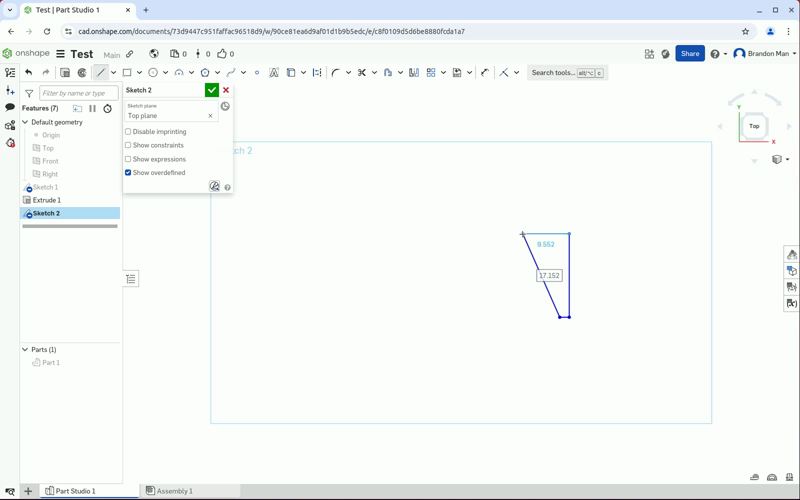
key(esc)
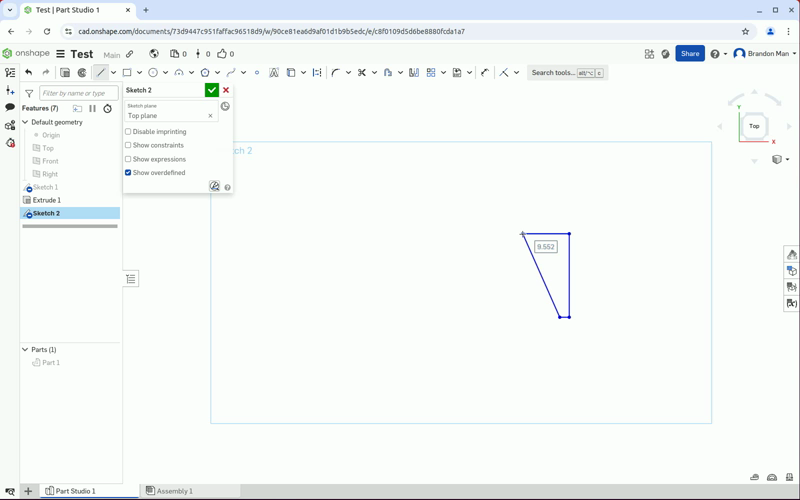
mouse_move(559, 246)
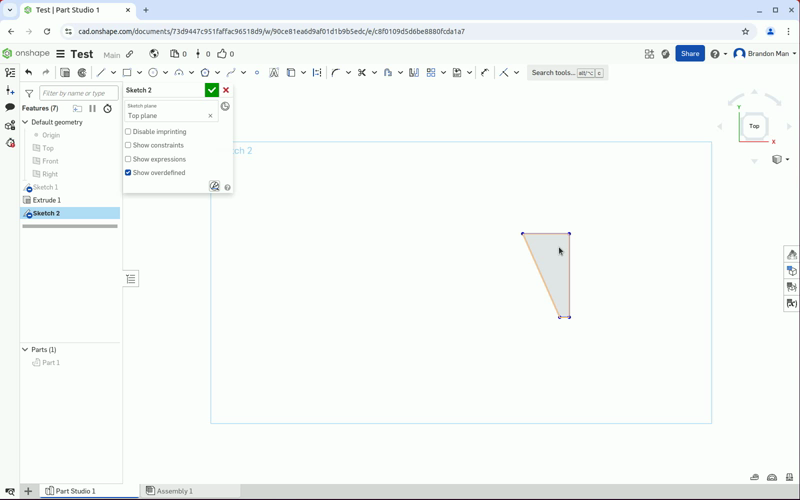
click(559, 246)
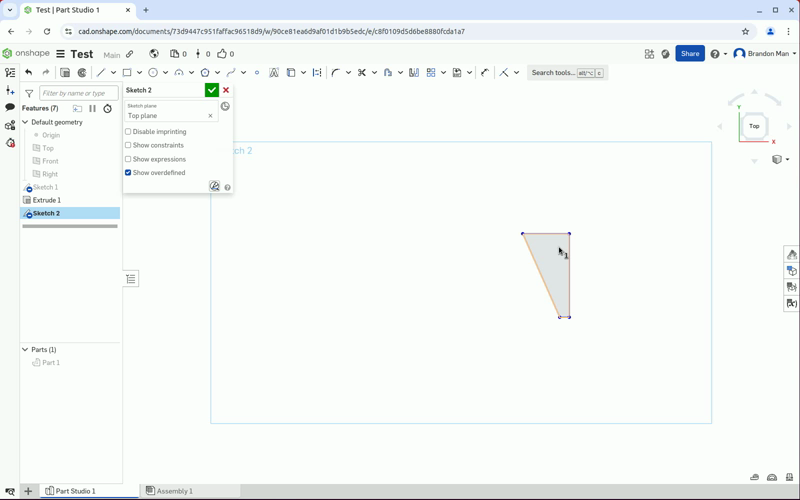
mouse_move(73, 352)
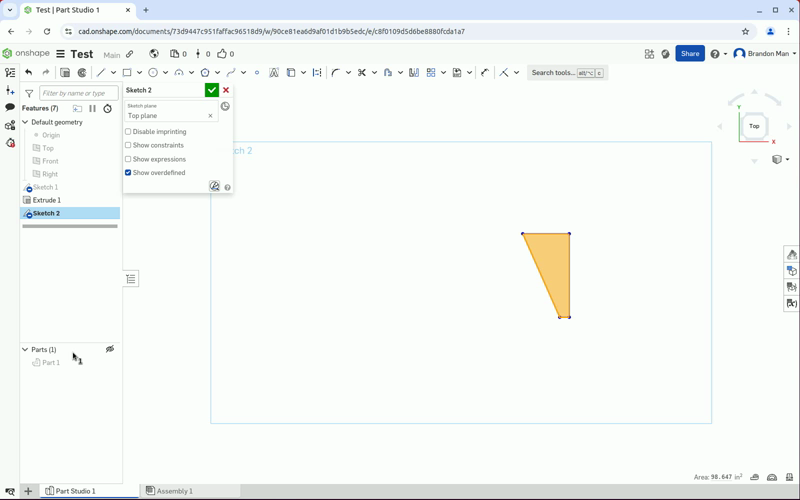
key(shift+y)
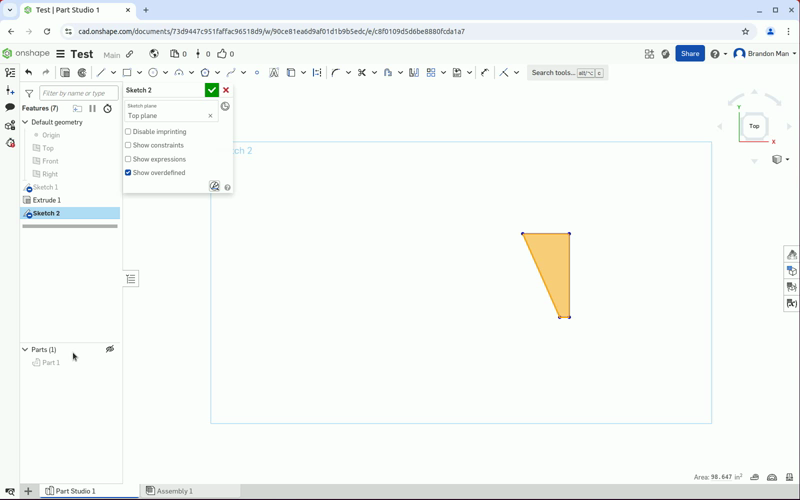
key(shift+e)
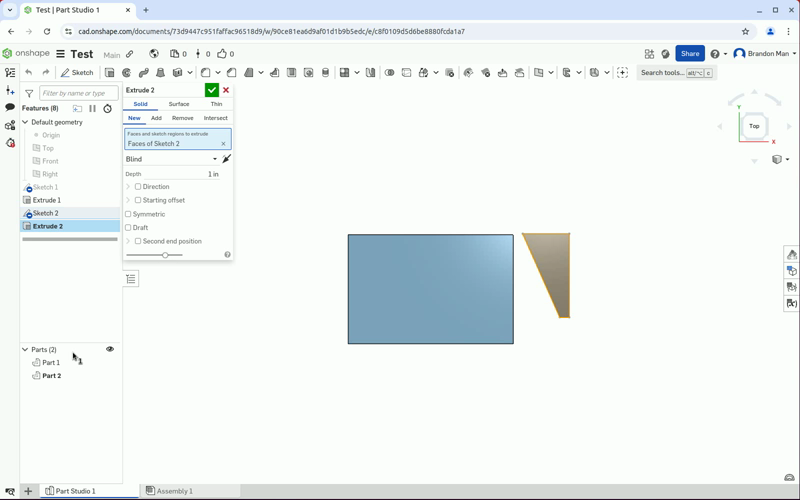
mouse_move(143, 106)
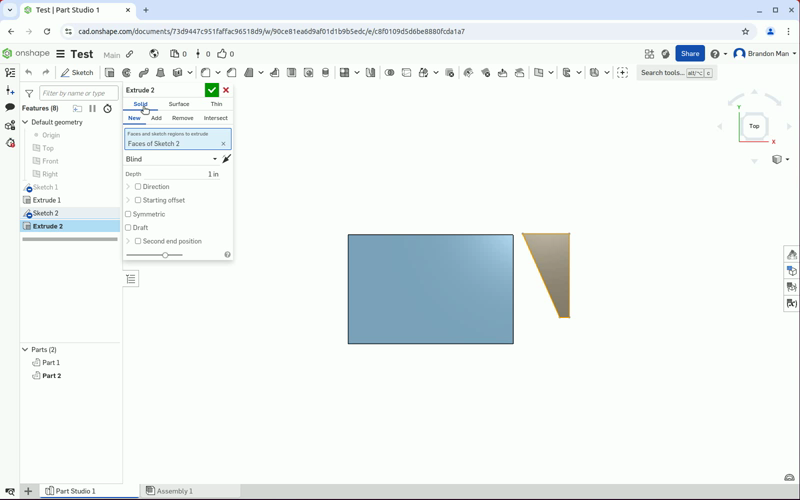
click(143, 106)
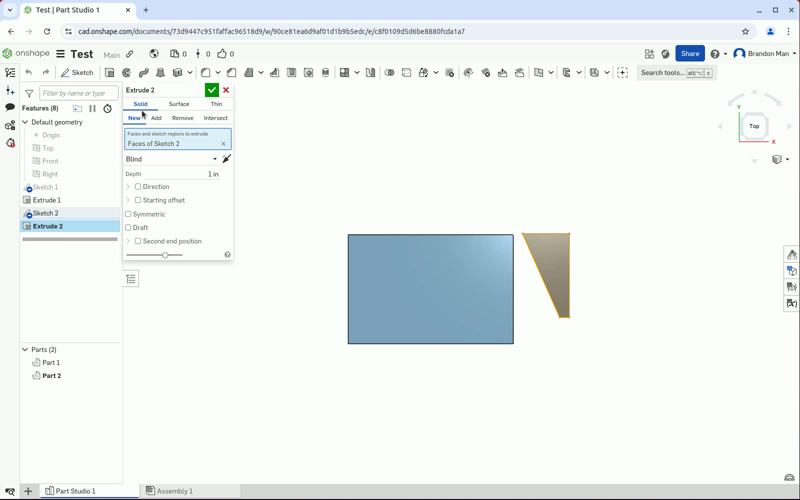
mouse_move(137, 120)
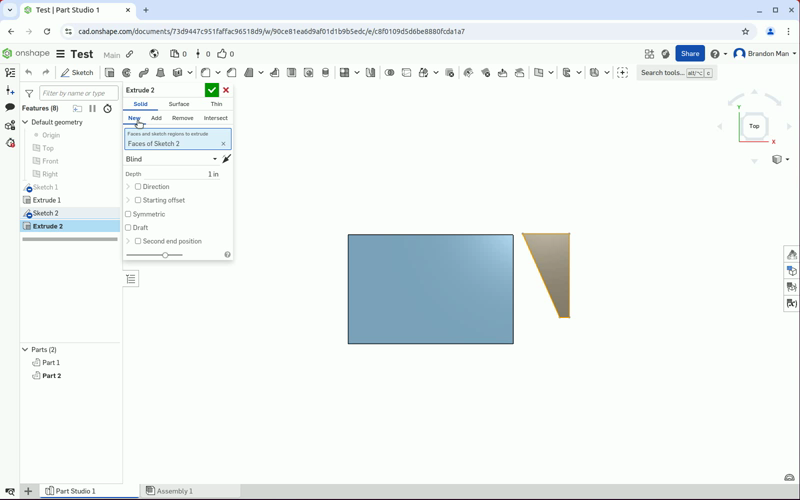
click(137, 120)
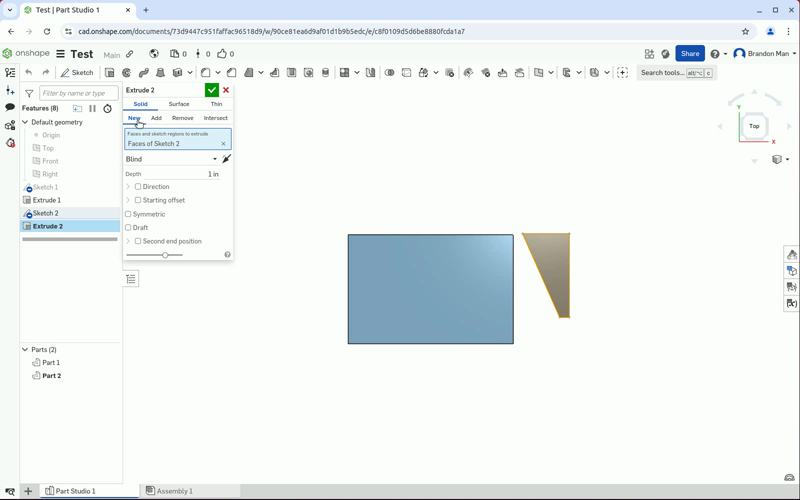
key(tab, 4)
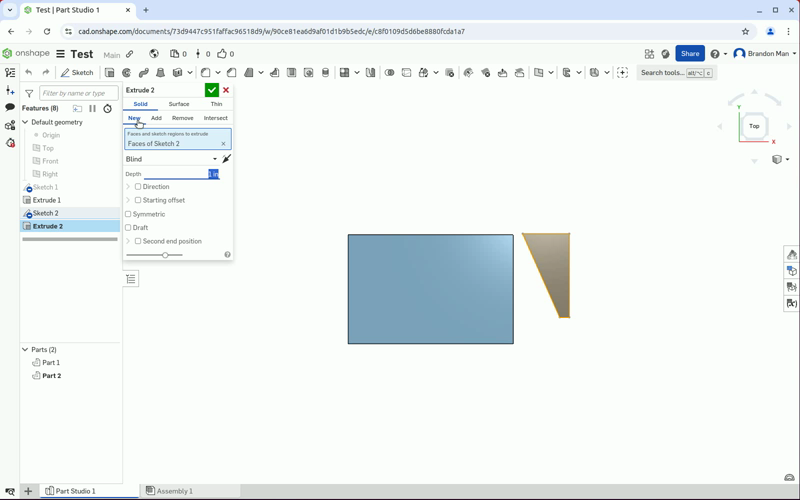
text(0.241)
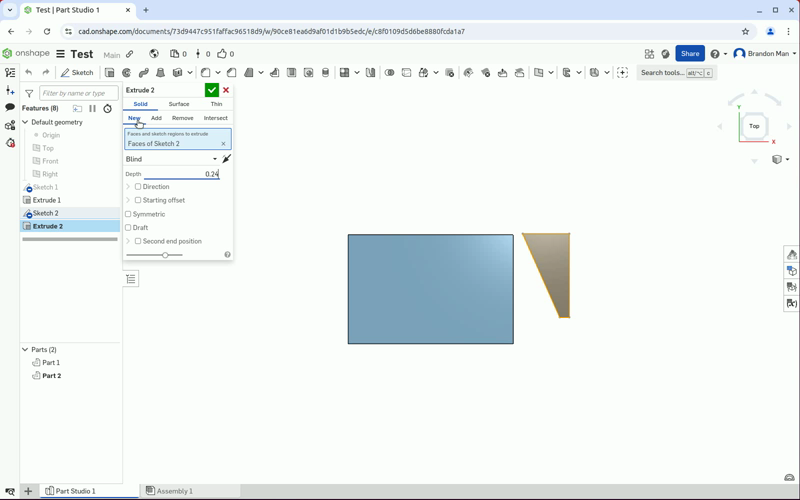
key(enter)
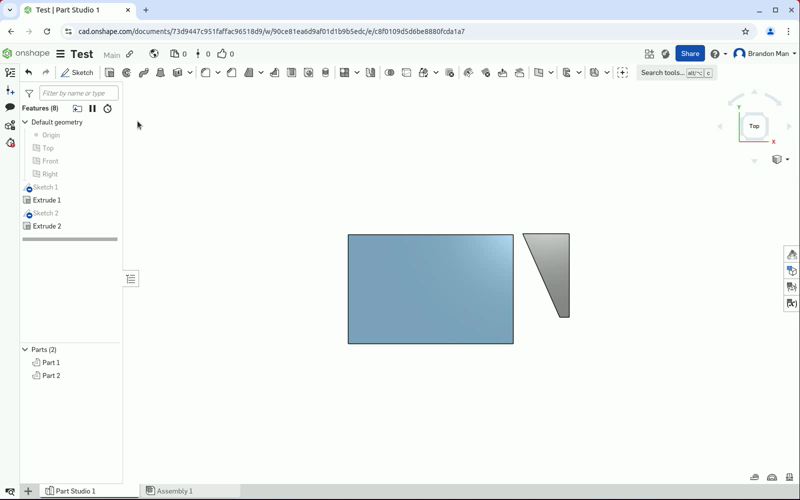
key(shift+h)
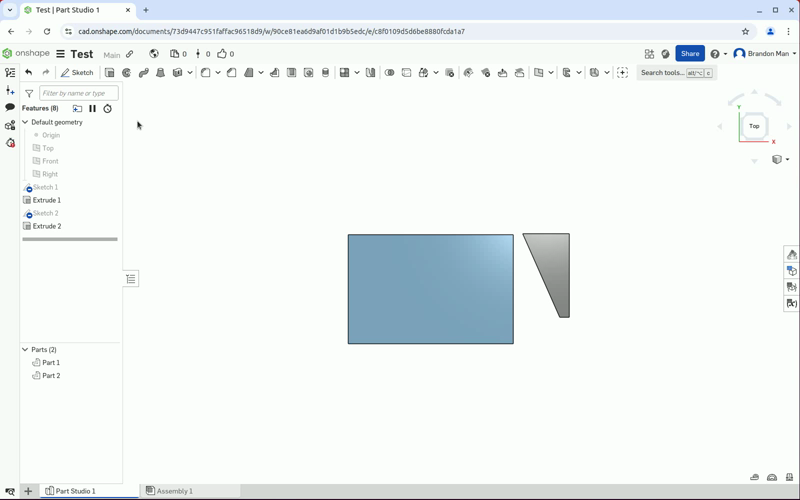
key(shift+h)
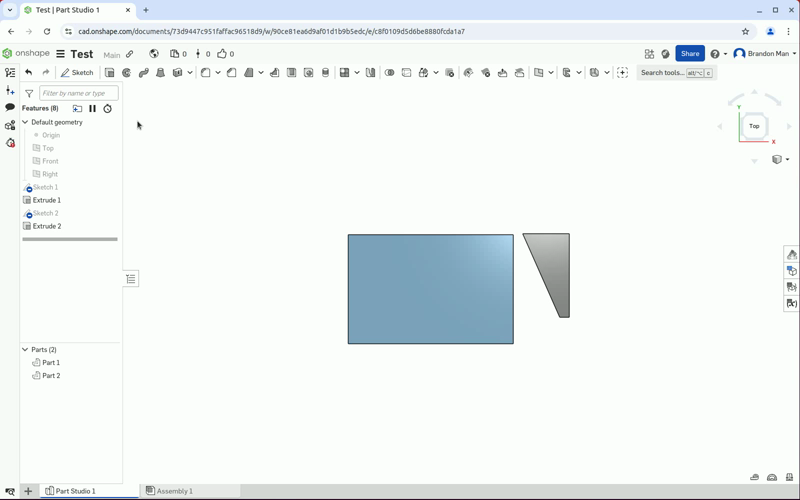
mouse_move(73, 189)
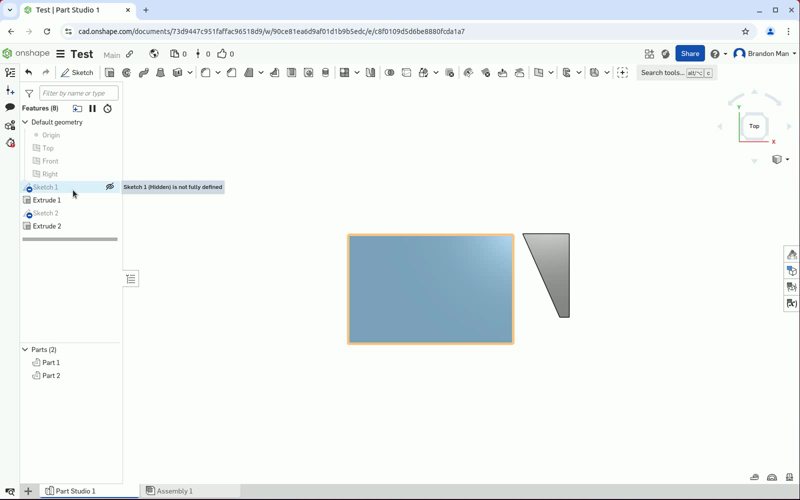
click(73, 189)
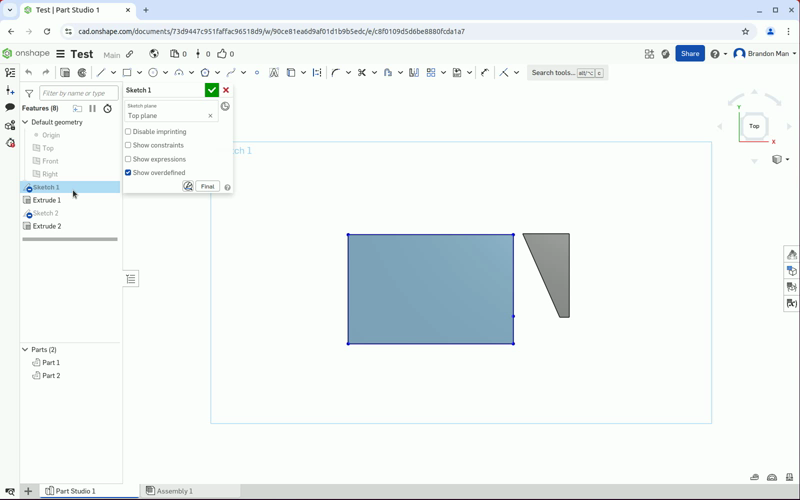
mouse_move(229, 92)
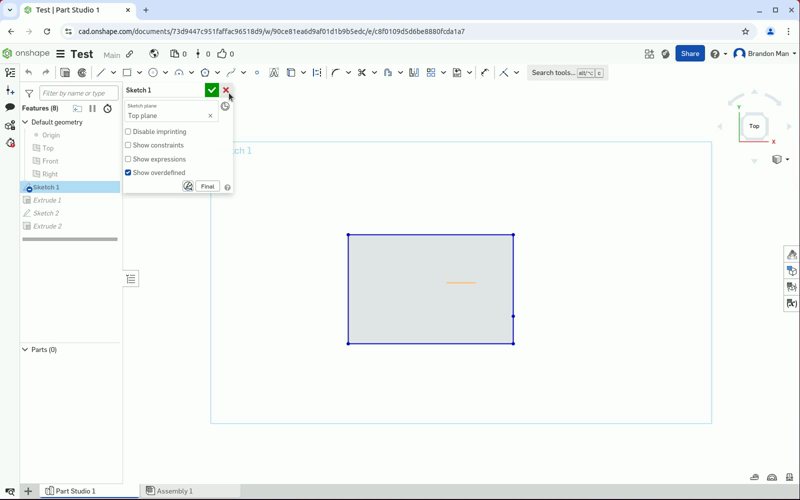
click(229, 92)
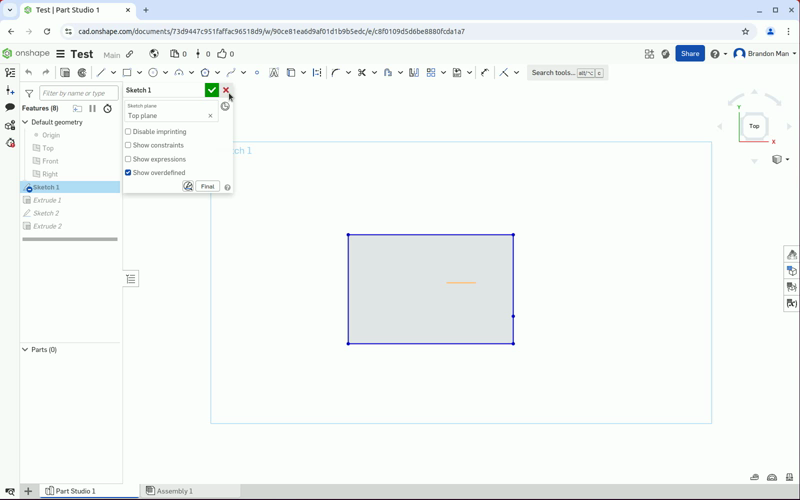
key(shift+s)
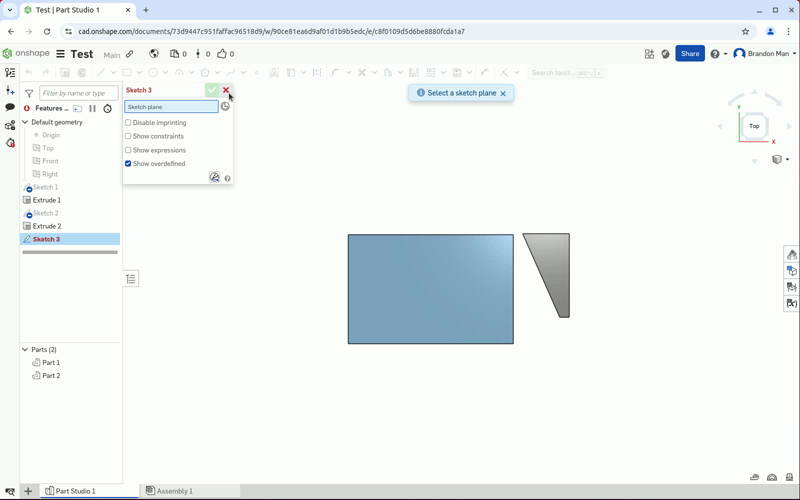
mouse_move(73, 150)
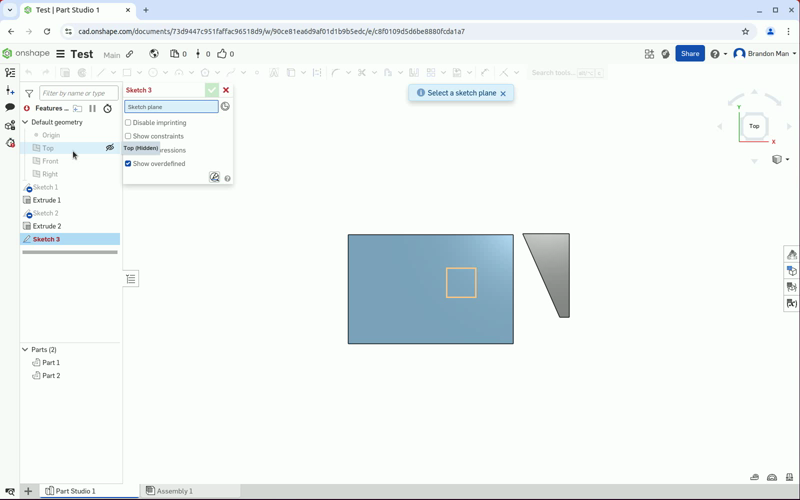
click(73, 150)
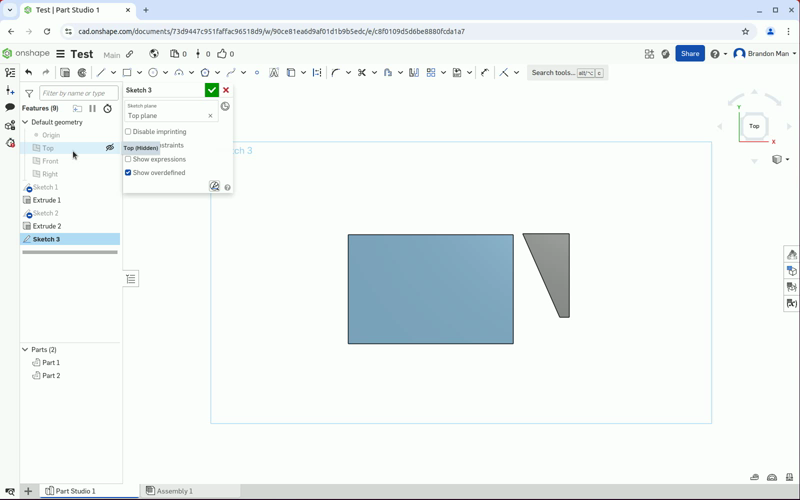
mouse_move(73, 352)
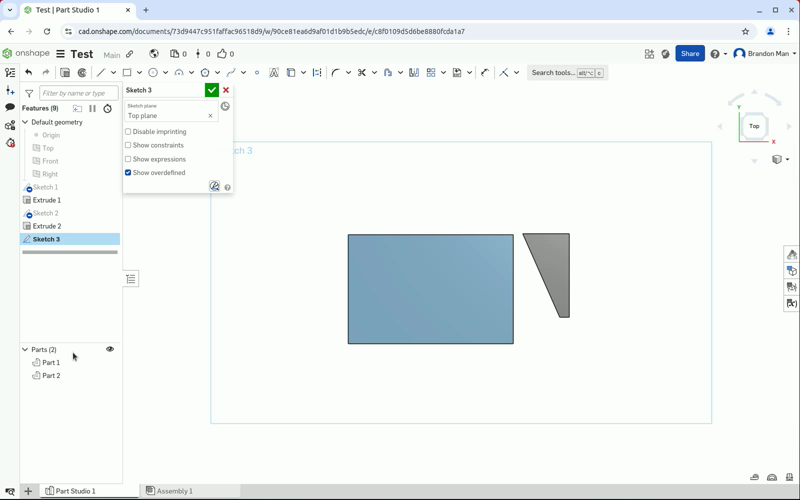
key(y)
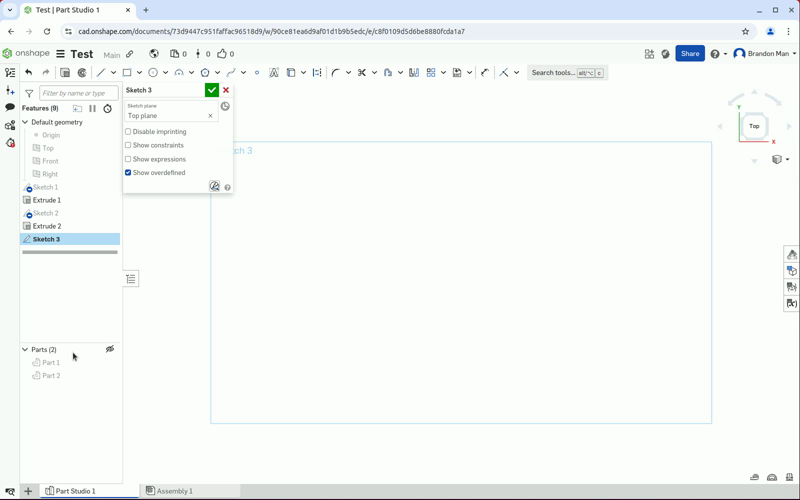
key(l)
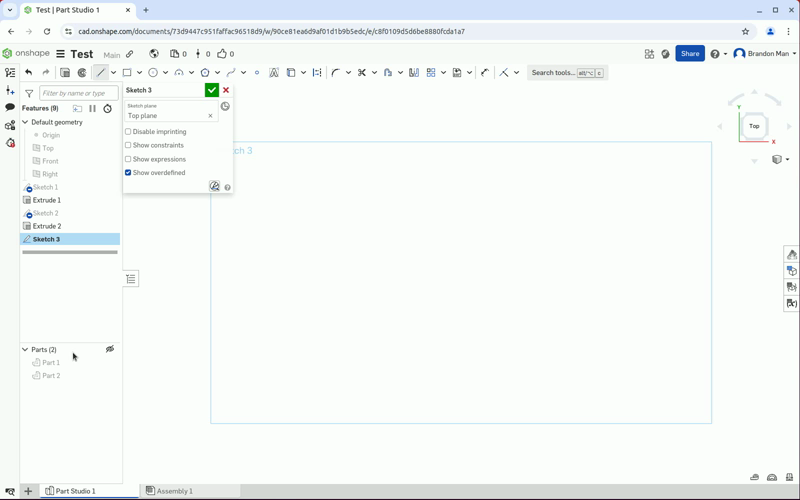
key_down(shift)
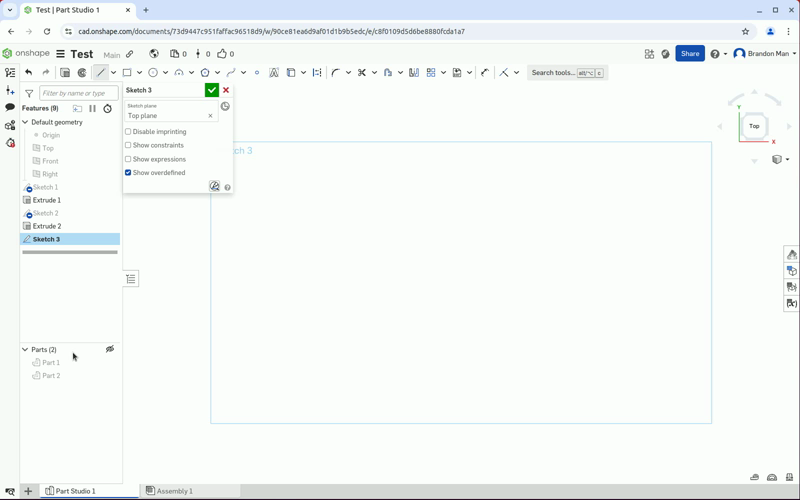
mouse_move(513, 315)
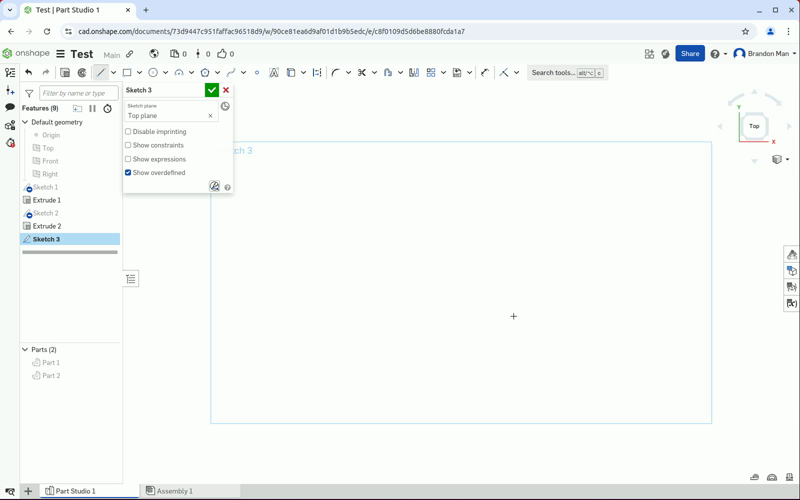
click(513, 315)
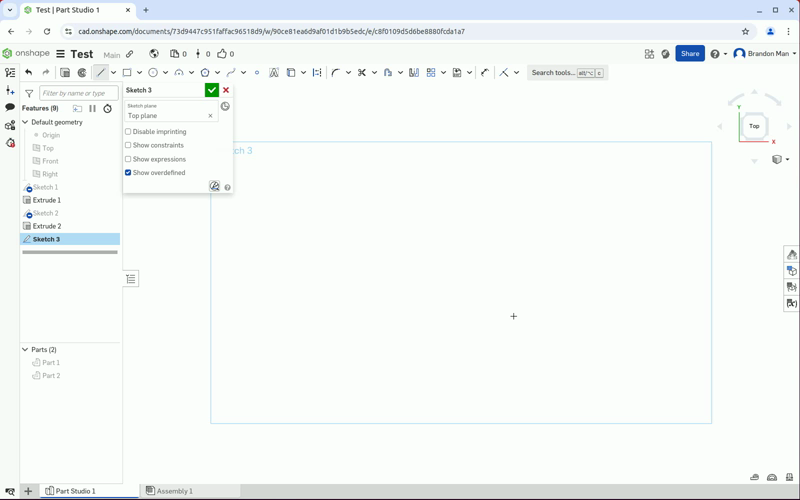
key_up(shift)
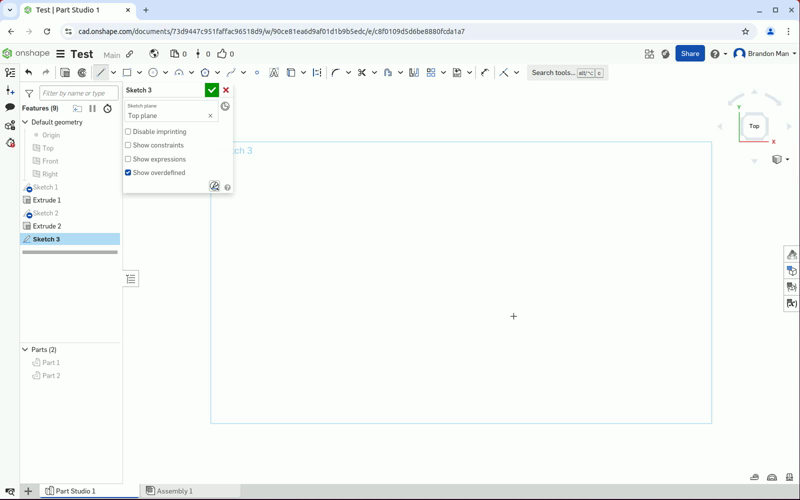
key_down(shift)
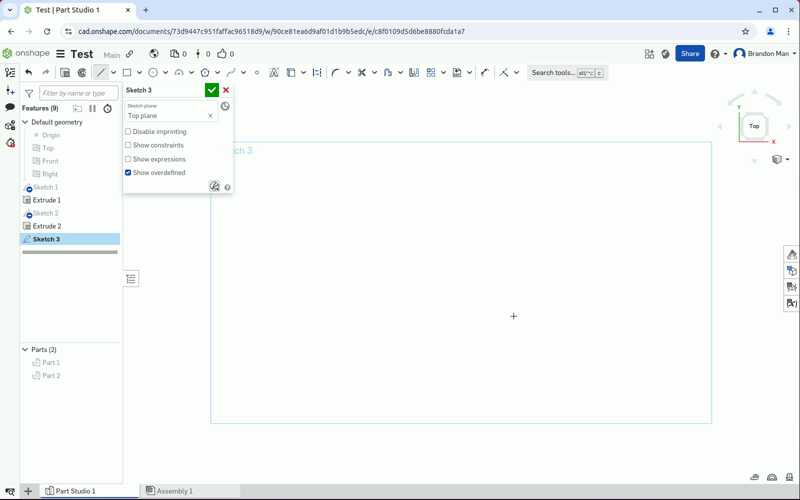
mouse_move(543, 315)
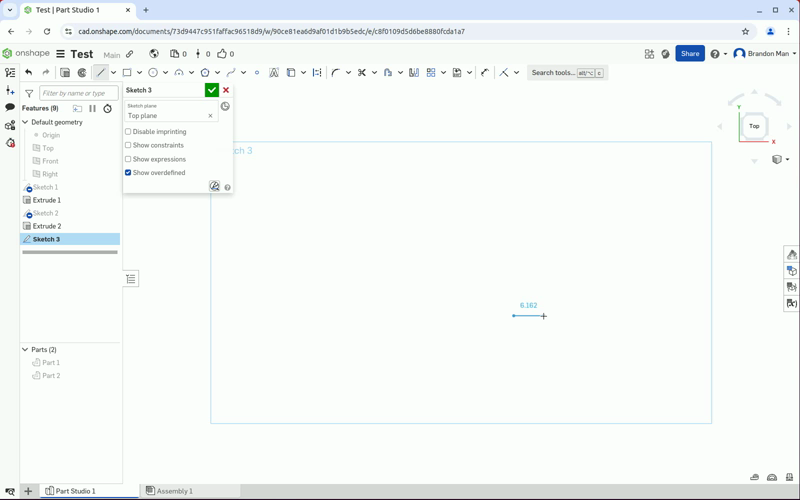
mouse_move(560, 315)
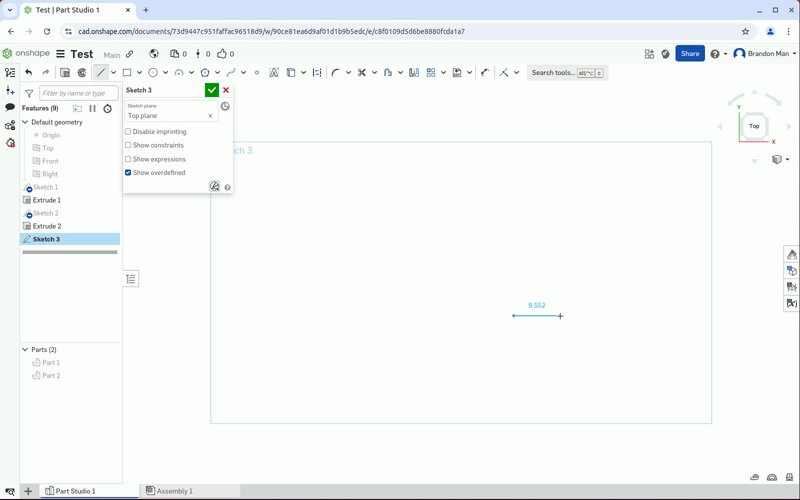
click(560, 315)
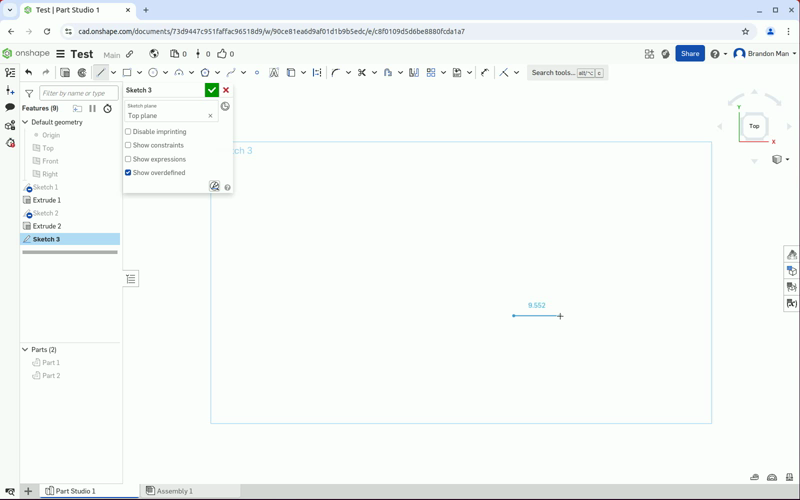
key_up(shift)
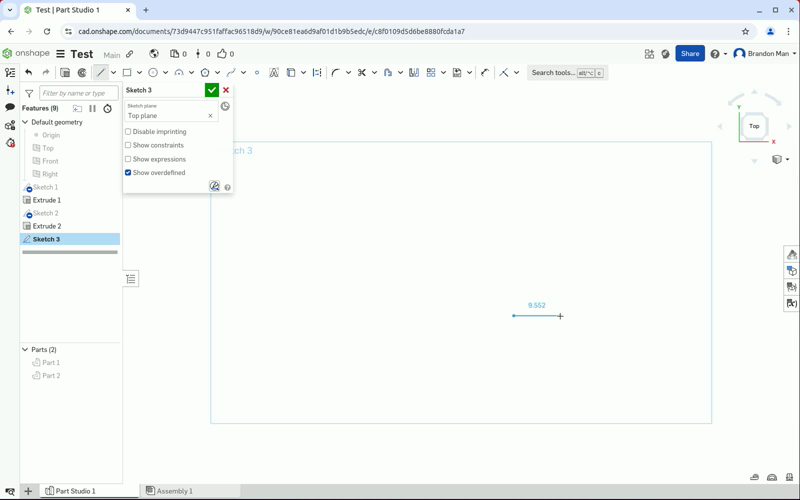
key_down(shift)
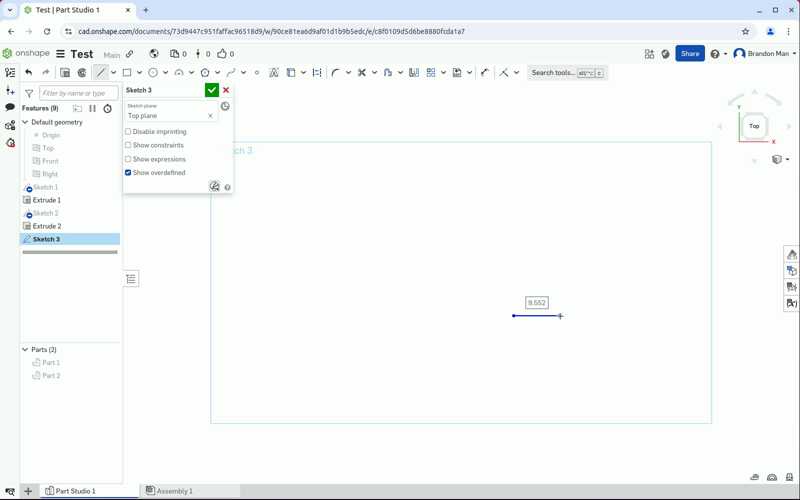
mouse_move(523, 232)
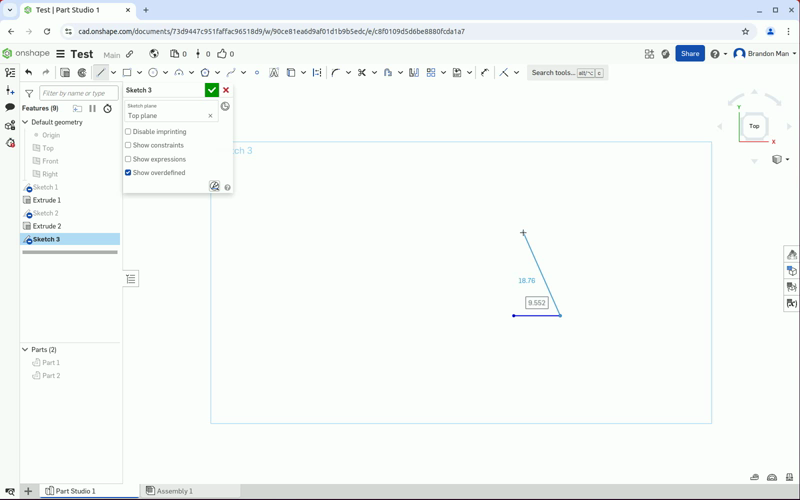
click(523, 232)
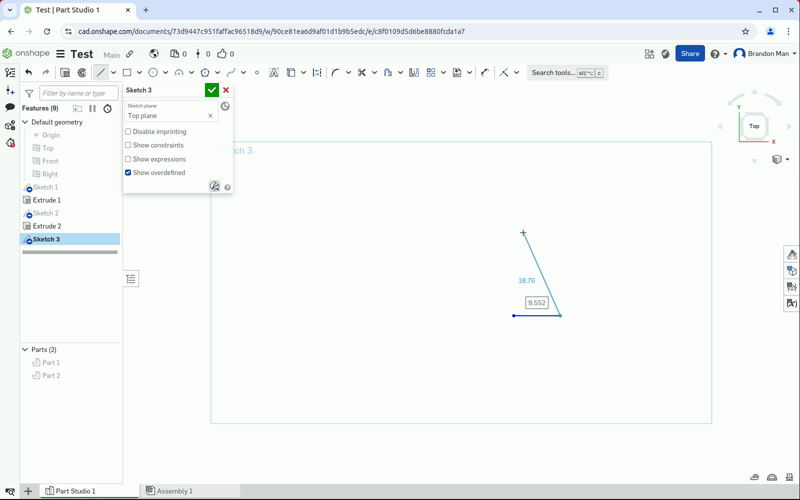
key_up(shift)
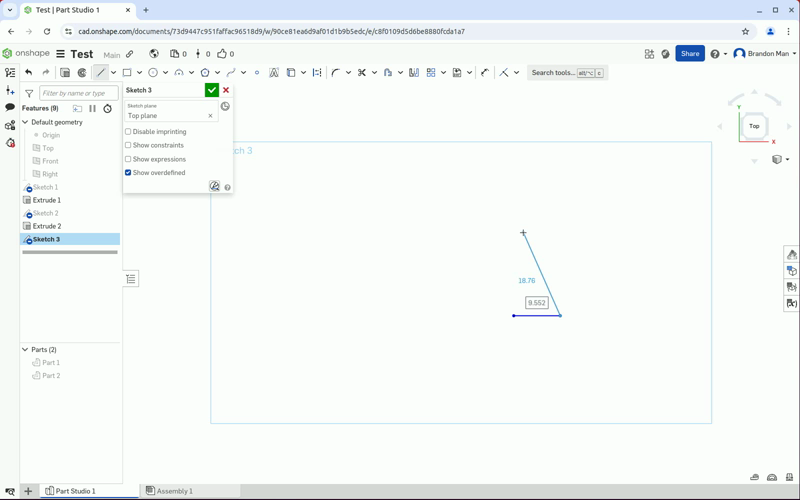
key_down(shift)
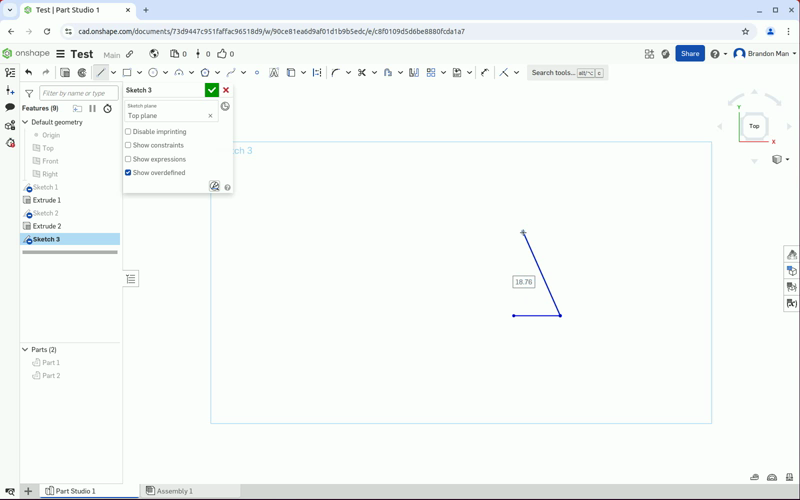
mouse_move(553, 232)
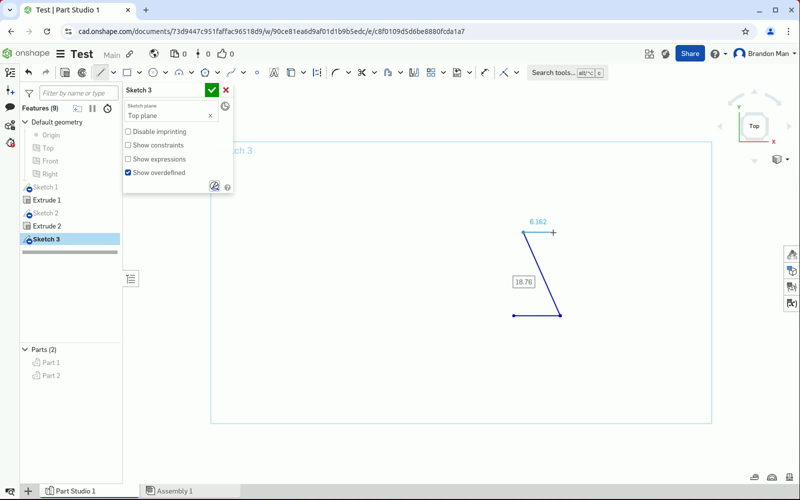
mouse_move(513, 232)
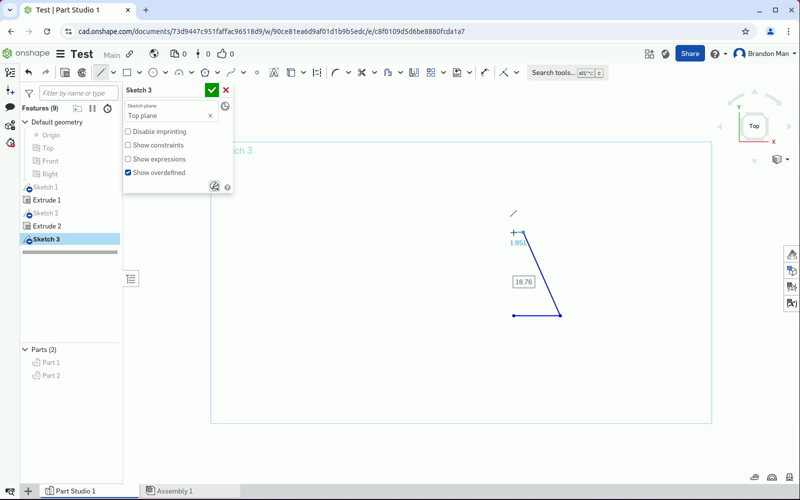
click(513, 232)
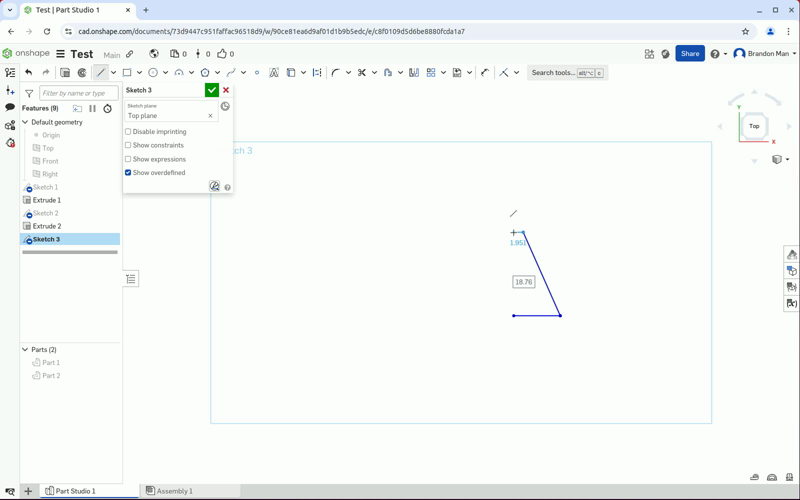
key_up(shift)
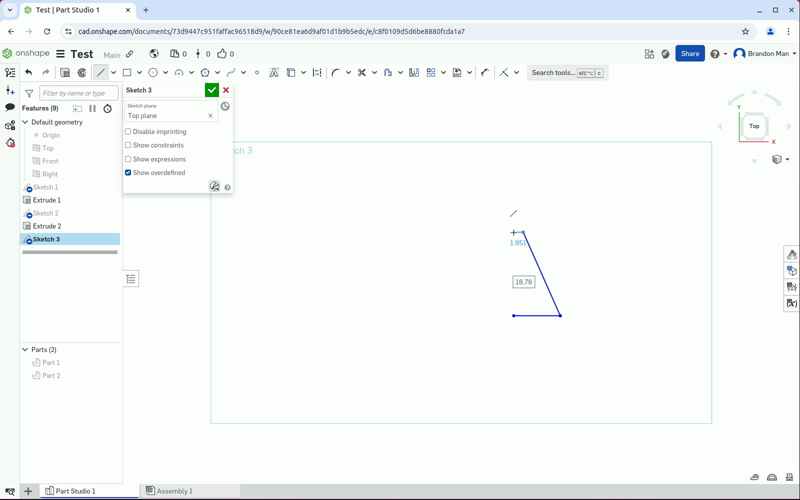
key_down(shift)
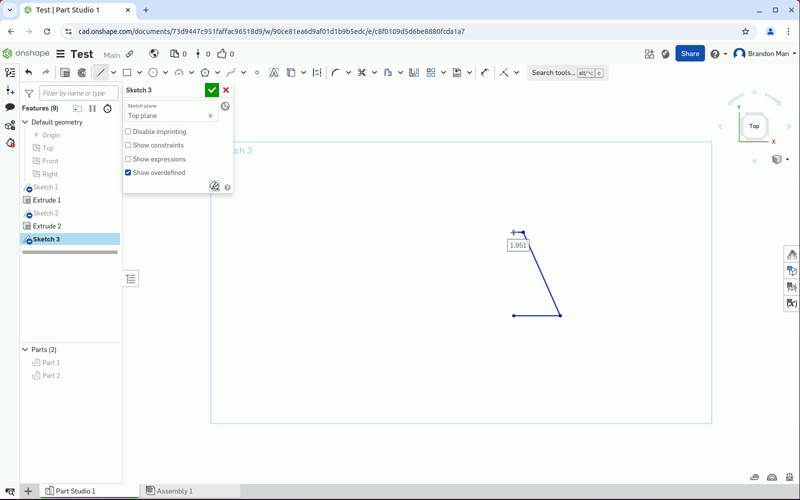
mouse_move(513, 315)
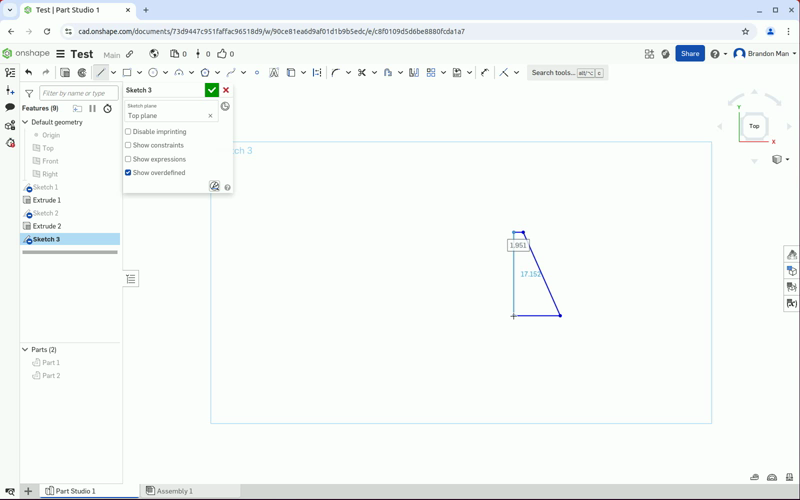
key_up(shift)
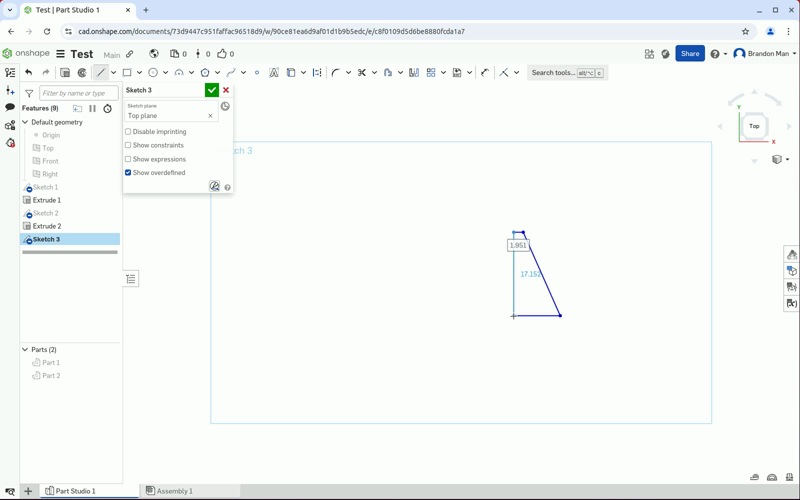
click(513, 315)
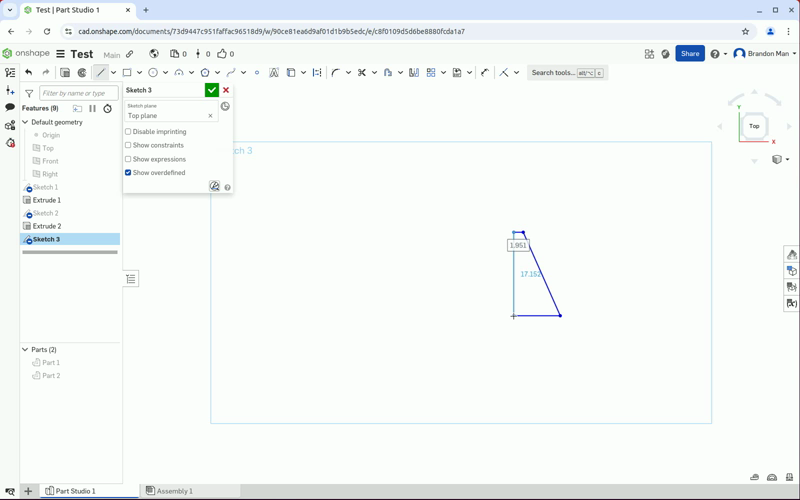
key(esc)
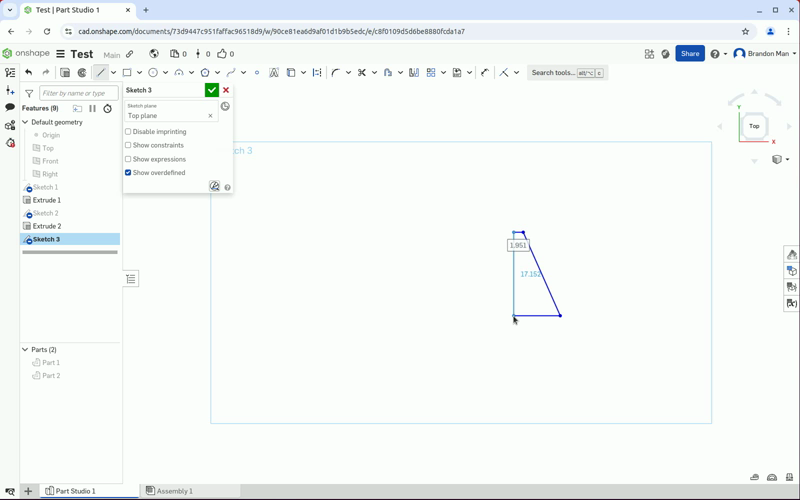
mouse_move(542, 281)
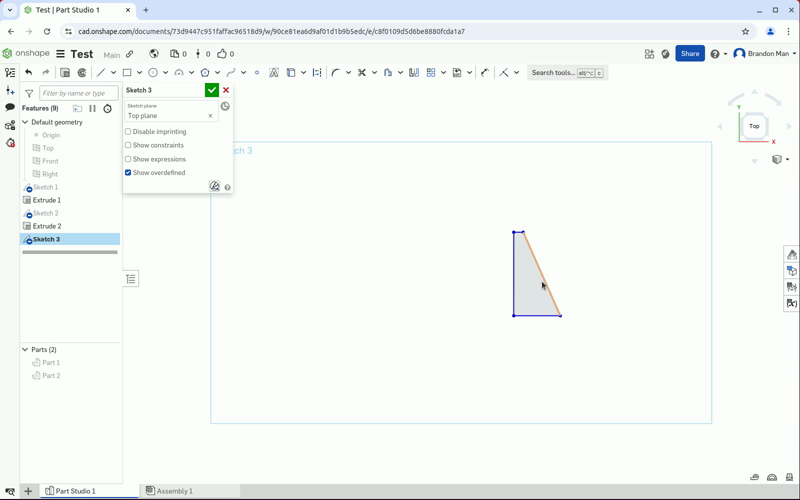
click(542, 281)
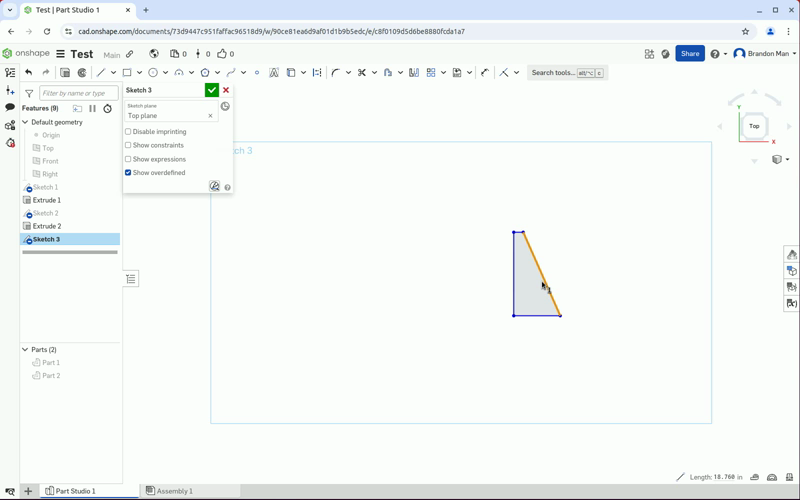
mouse_move(73, 352)
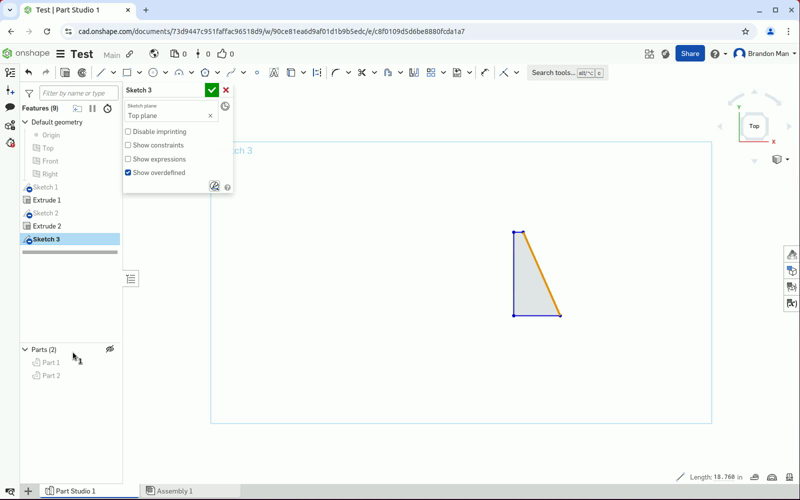
key(shift+y)
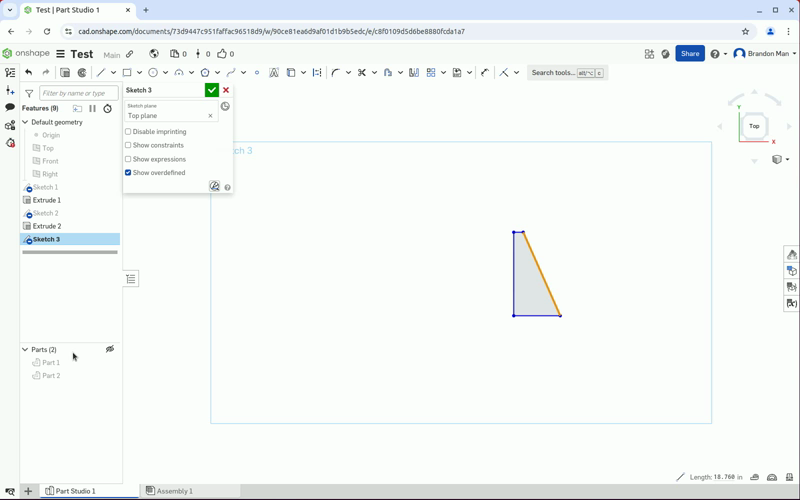
key(shift+e)
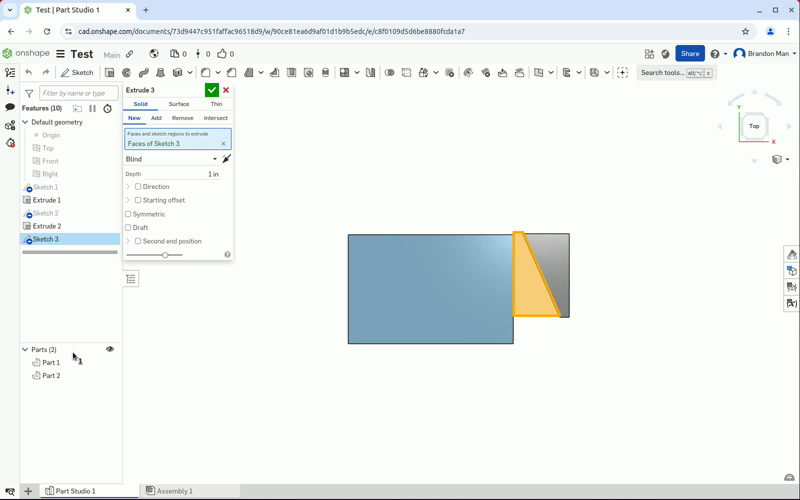
mouse_move(143, 106)
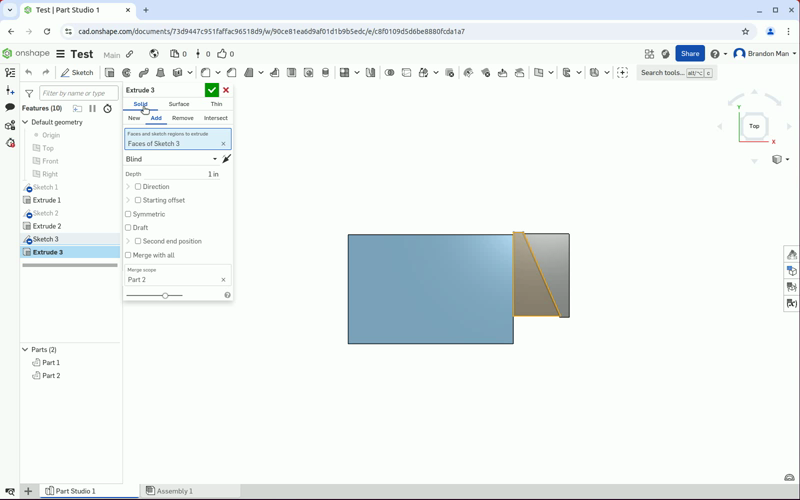
click(143, 106)
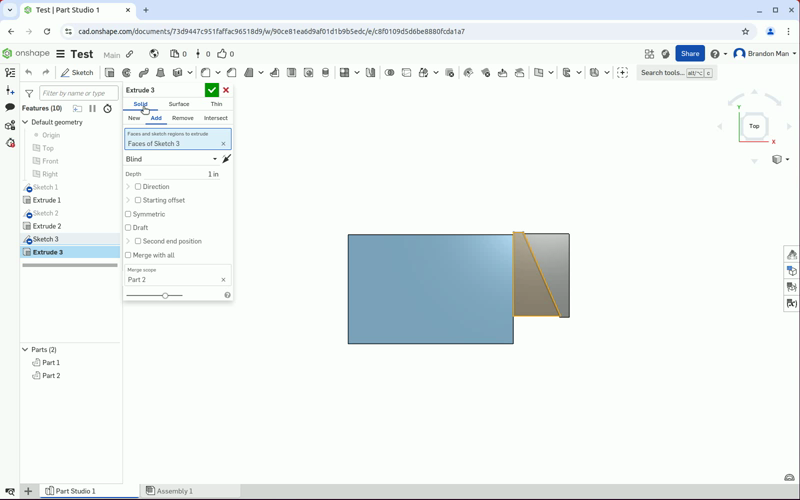
mouse_move(137, 120)
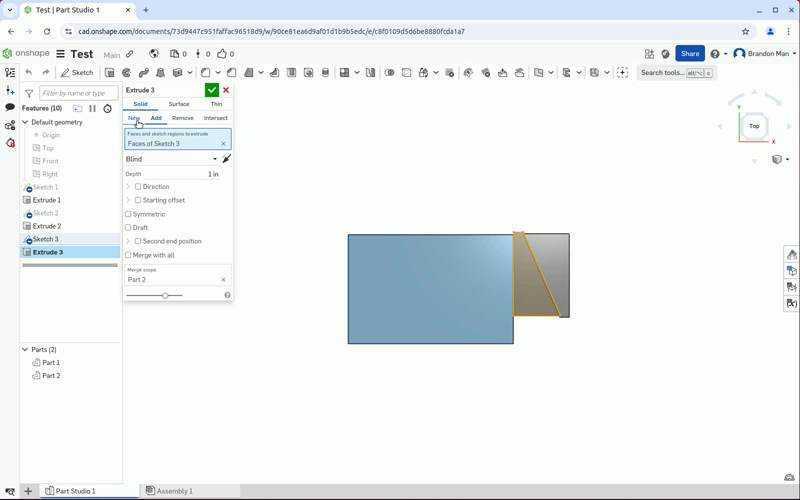
click(137, 120)
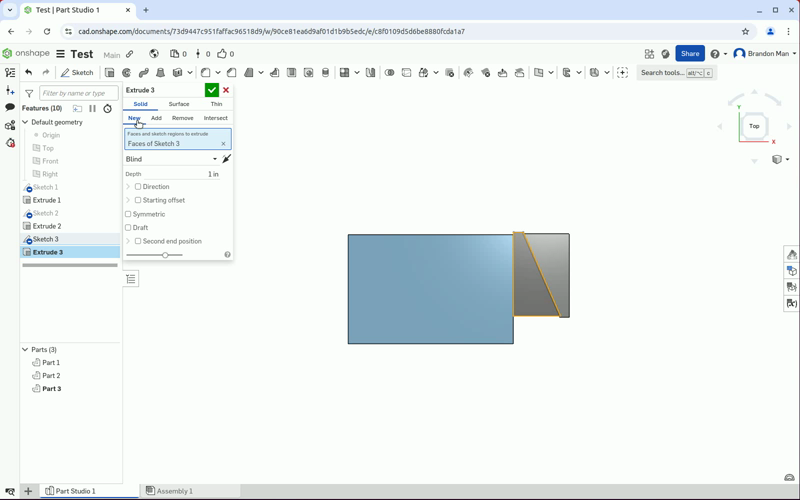
key(tab, 4)
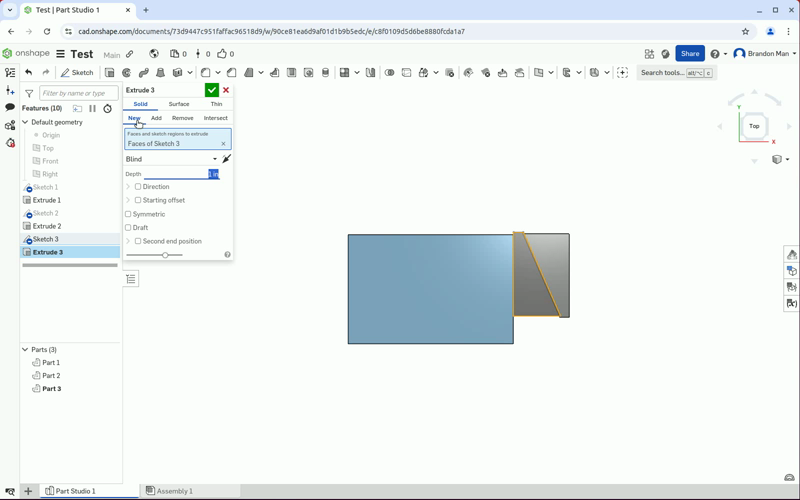
text(0.241)
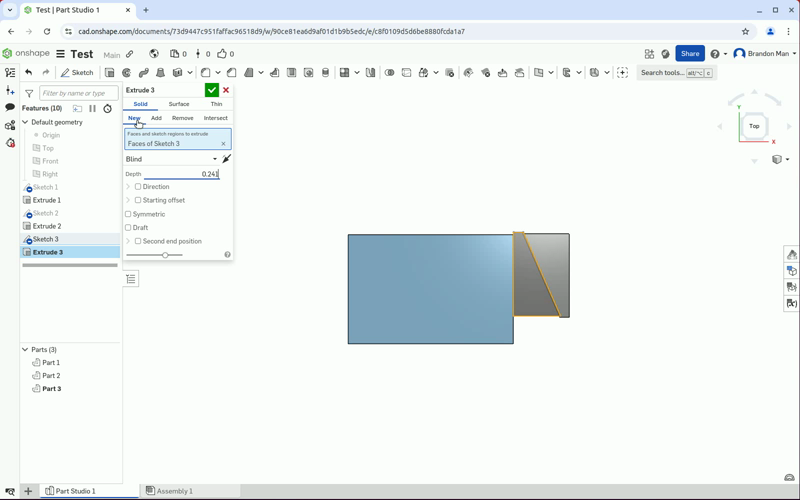
key(enter)
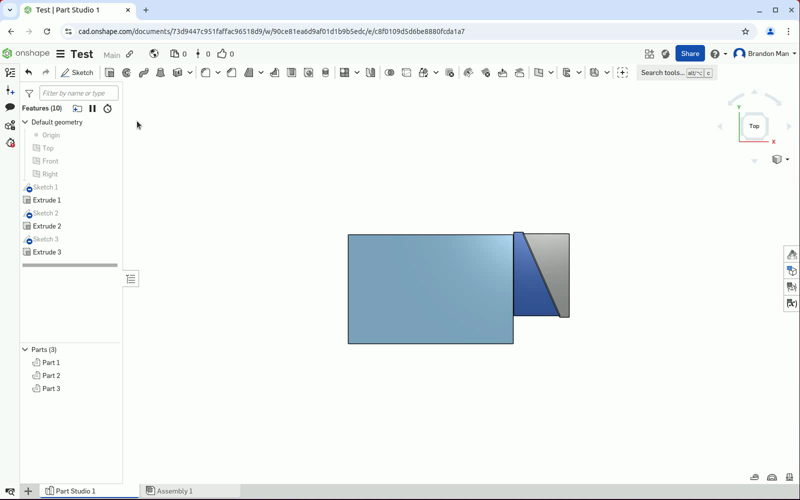
key(shift+h)
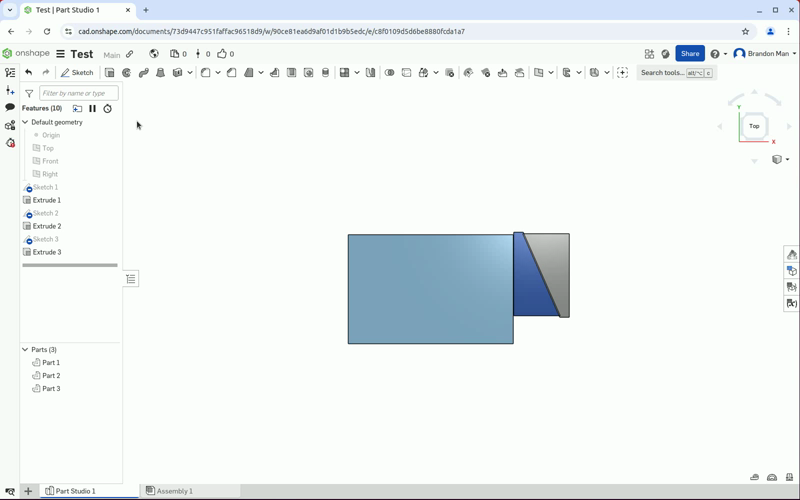
key(shift+h)
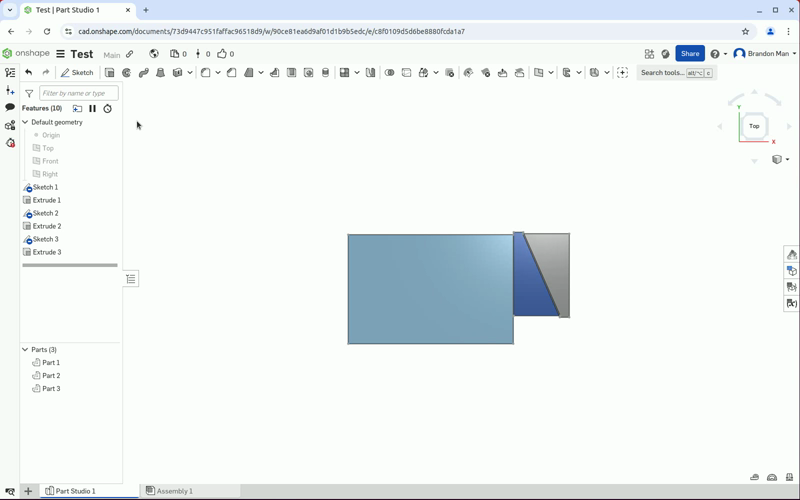
key(shift+7)
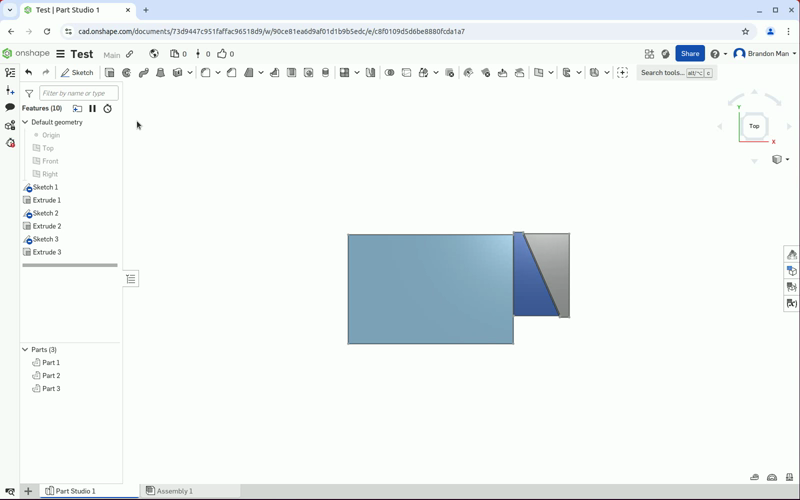
key(up, 3)
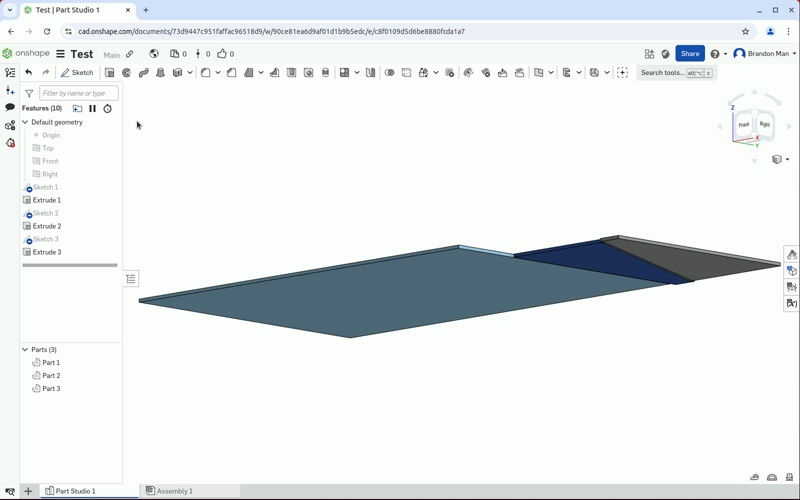
key(left, 3)
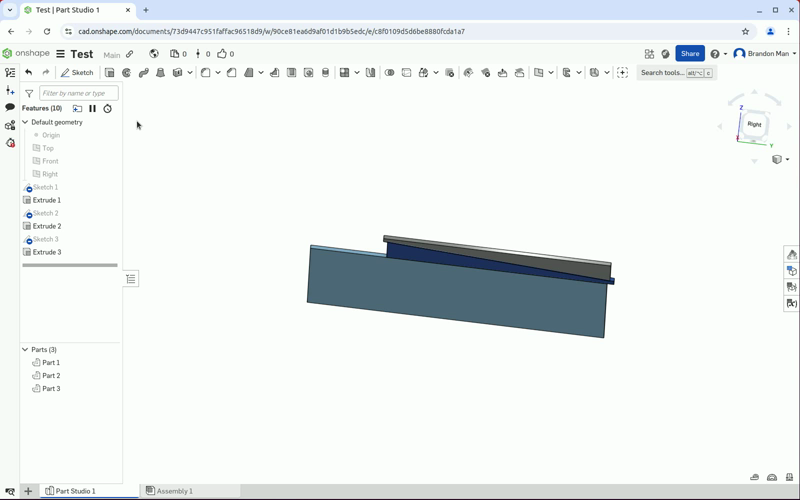
key(right, 3)
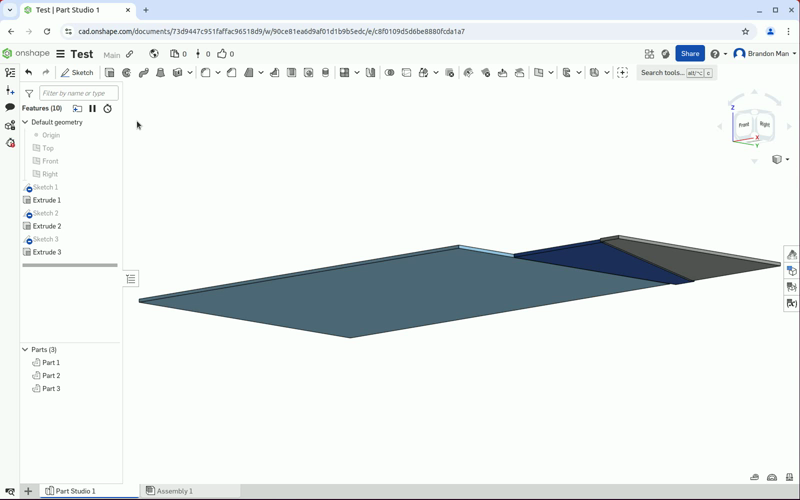
key(down, 3)
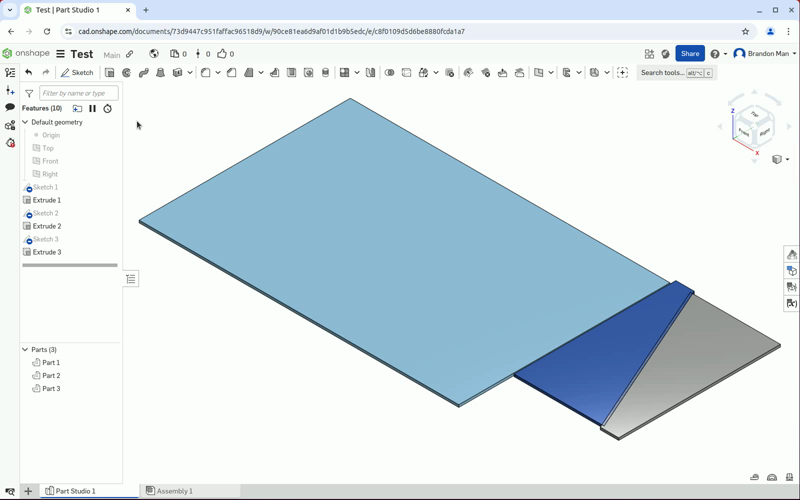
mouse_move(73, 189)
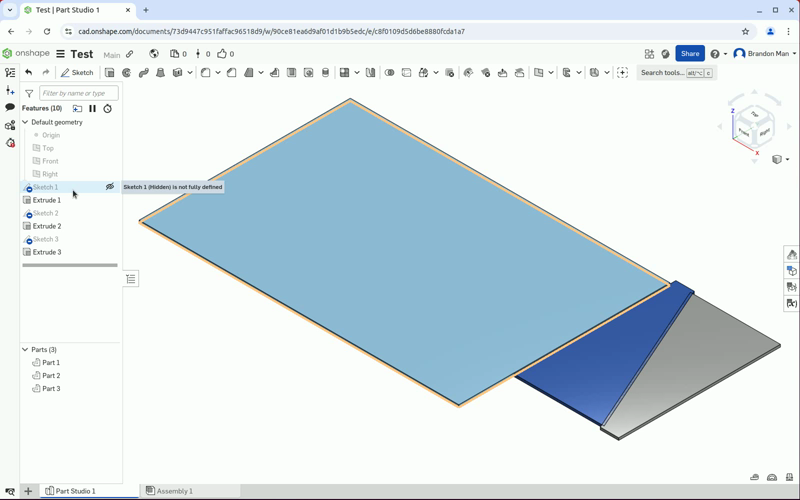
click(73, 189)